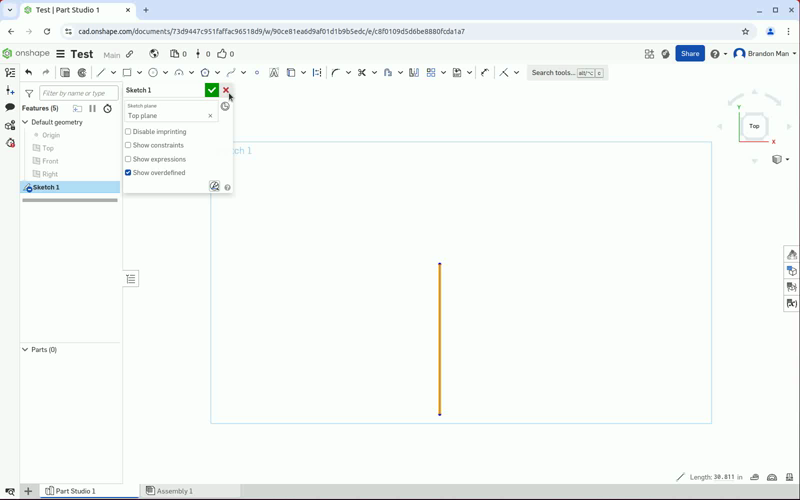
key(shift+h)
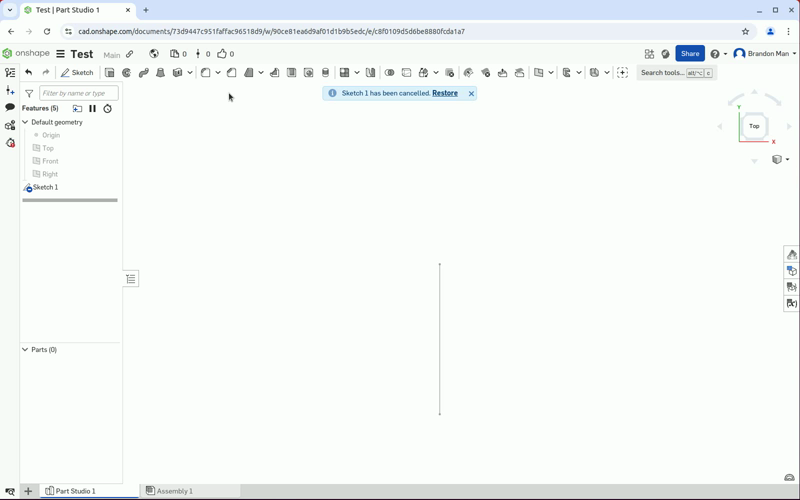
mouse_move(73, 352)
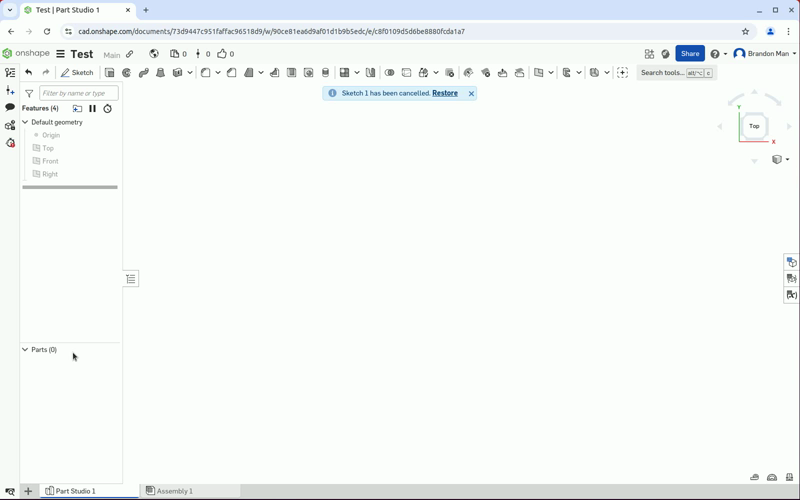
key(y)
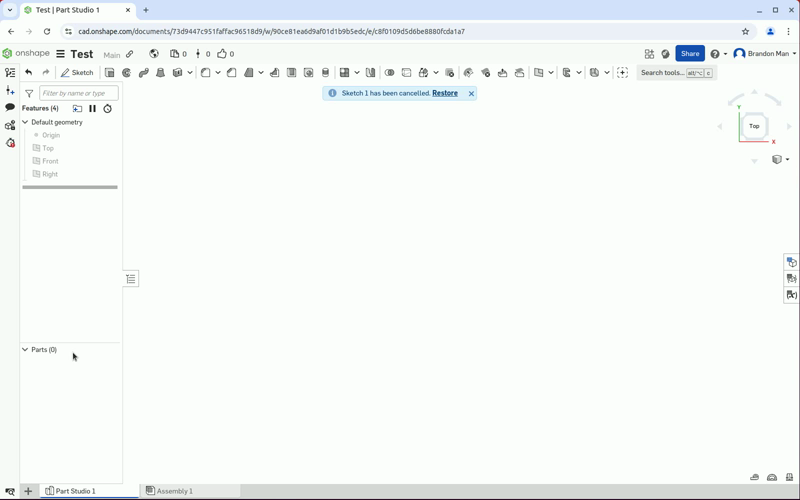
key(shift+p)
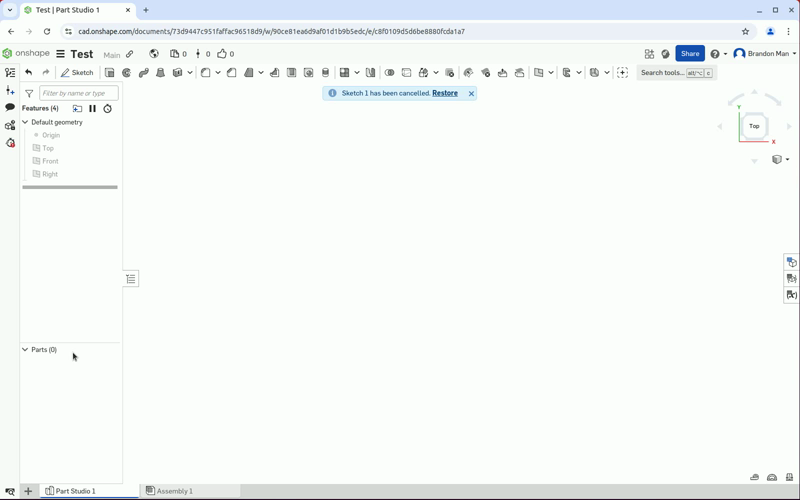
key(space)
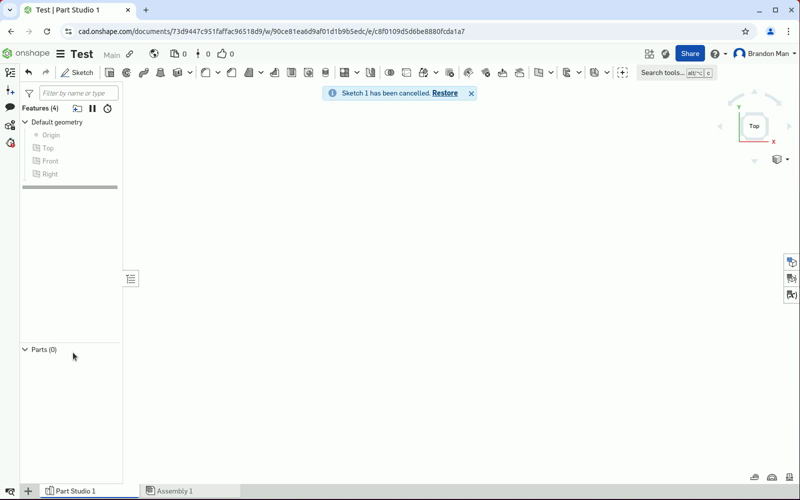
key_down(shift)
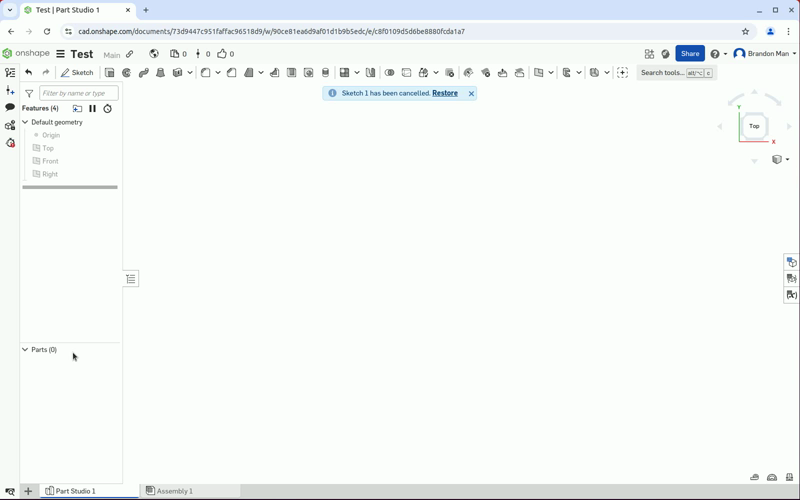
key(up)
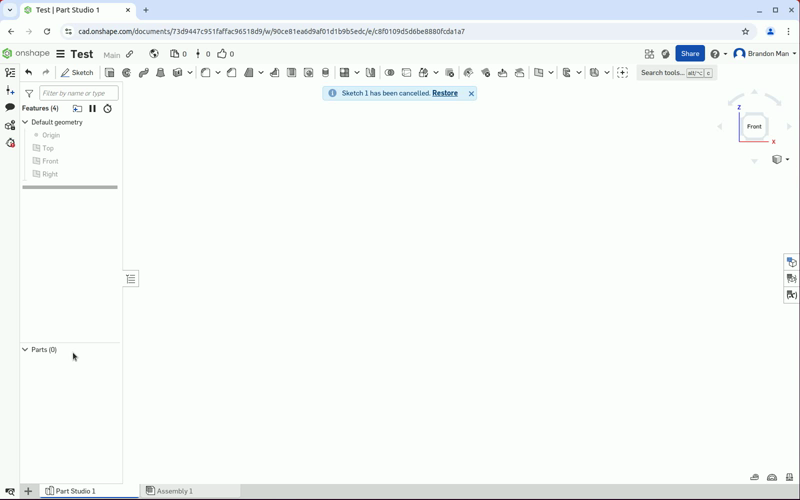
key_up(shift)
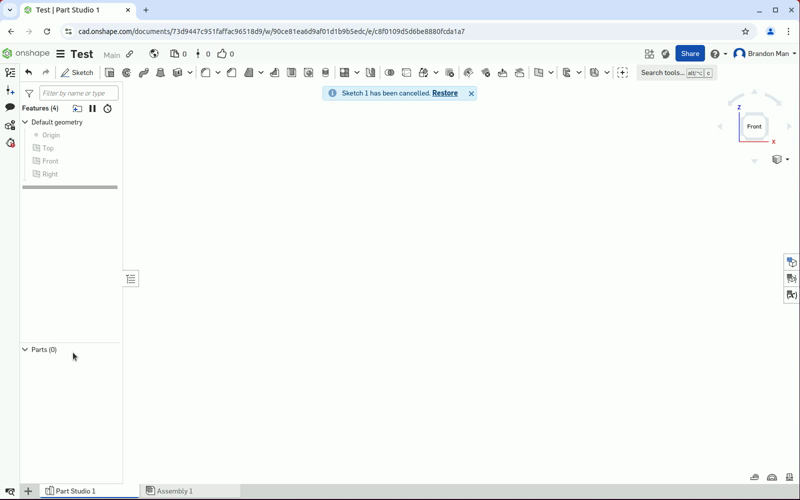
mouse_move(73, 352)
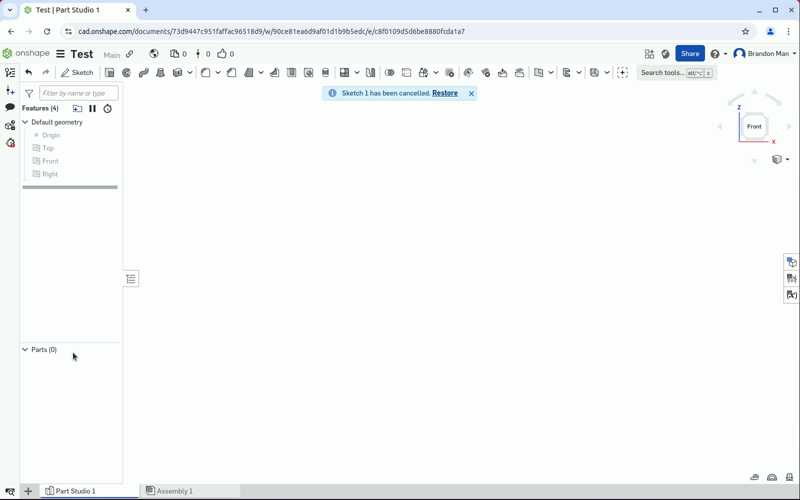
key(shift+y)
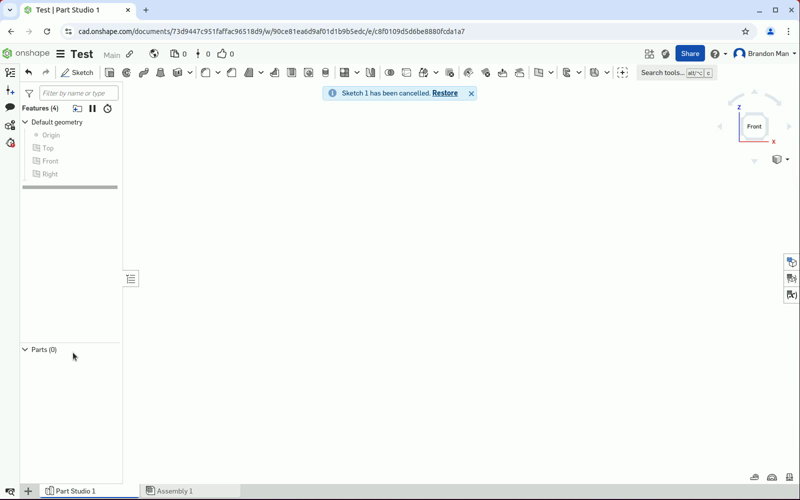
key(shift+s)
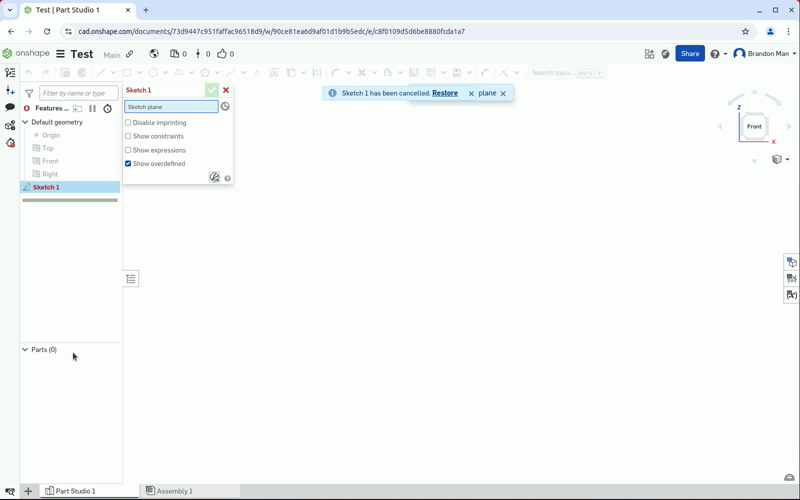
mouse_move(73, 163)
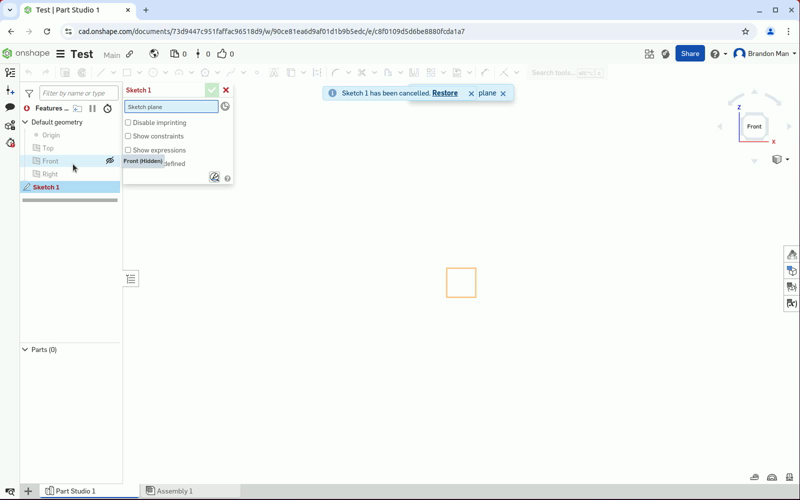
click(73, 163)
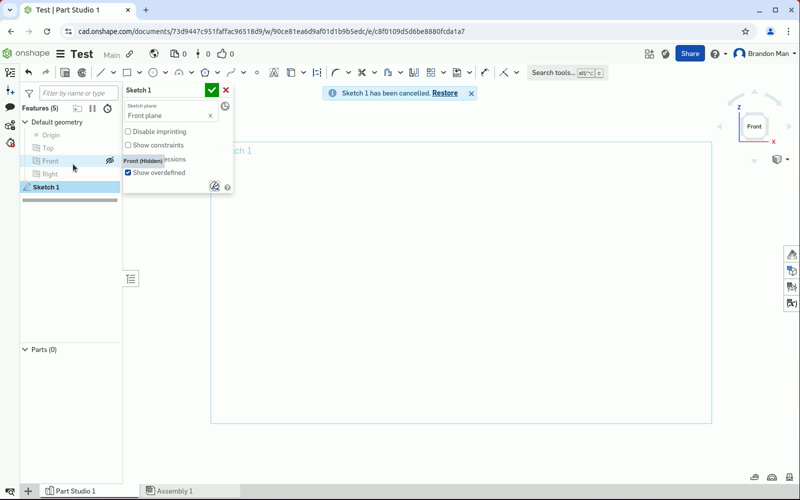
mouse_move(73, 352)
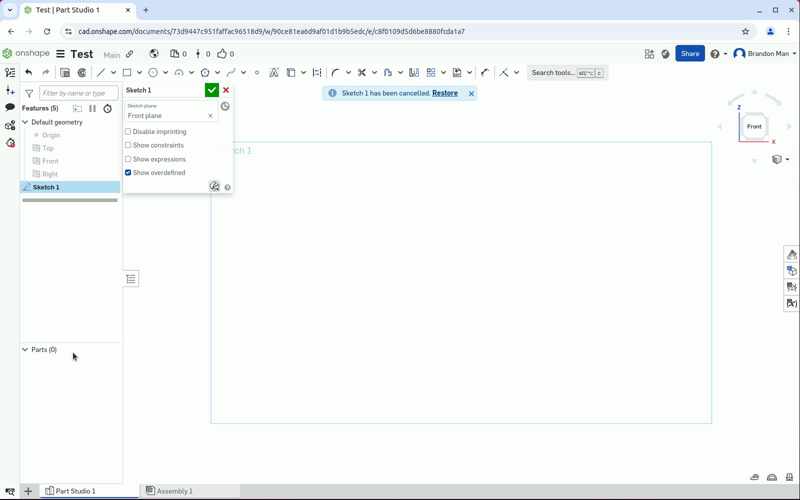
key(y)
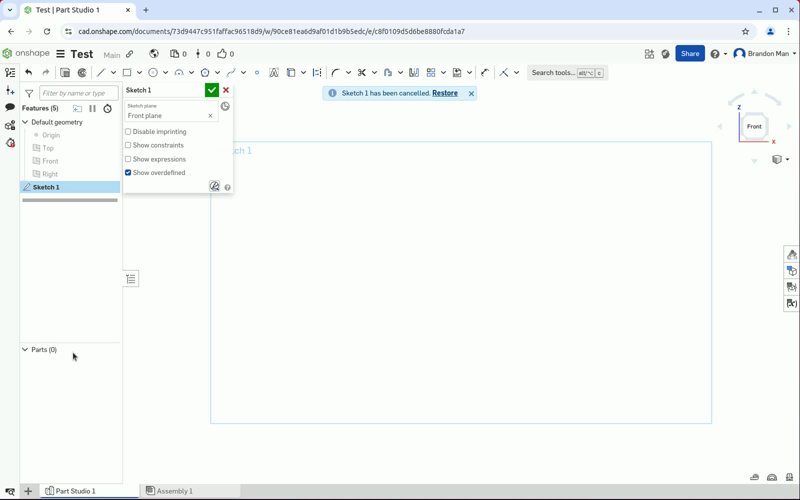
key(l)
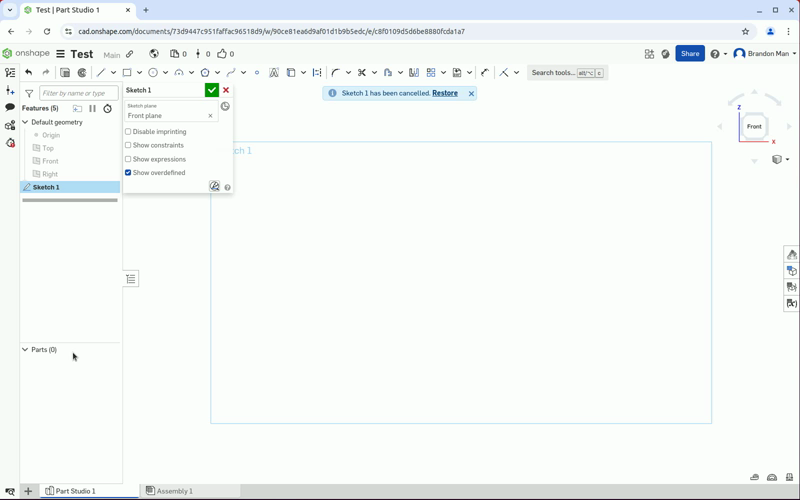
key_down(shift)
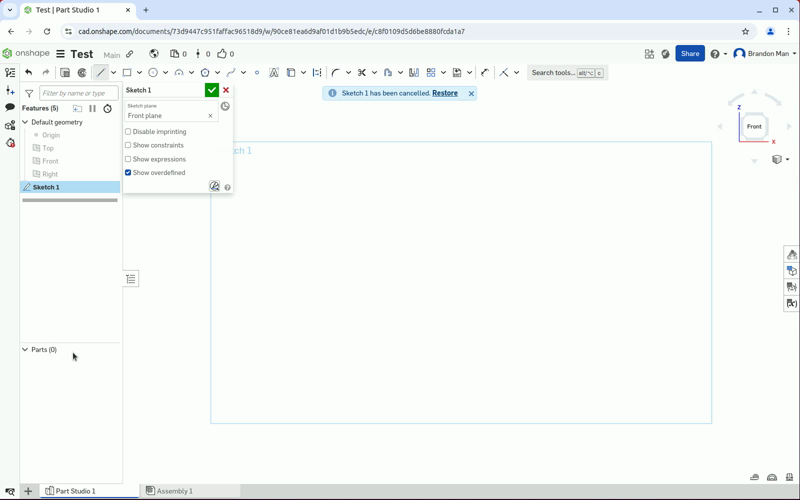
mouse_move(460, 282)
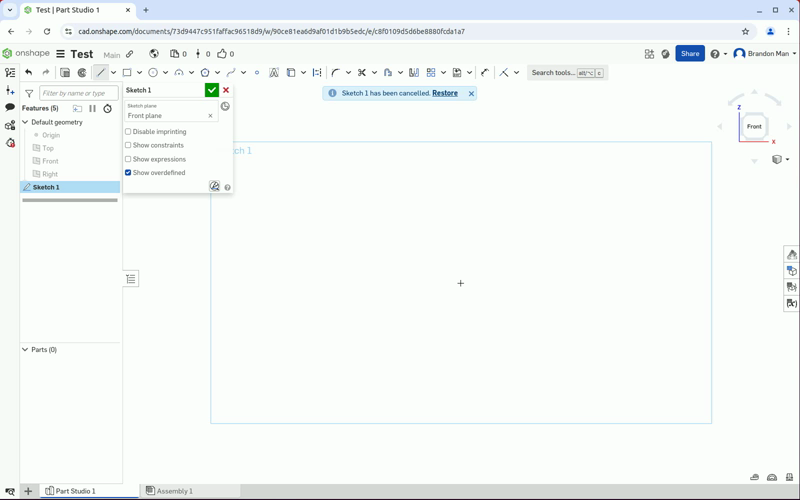
click(460, 282)
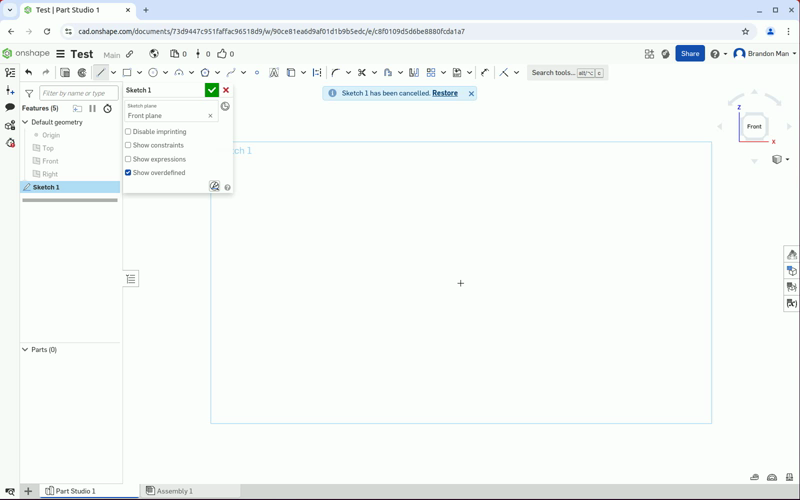
key_up(shift)
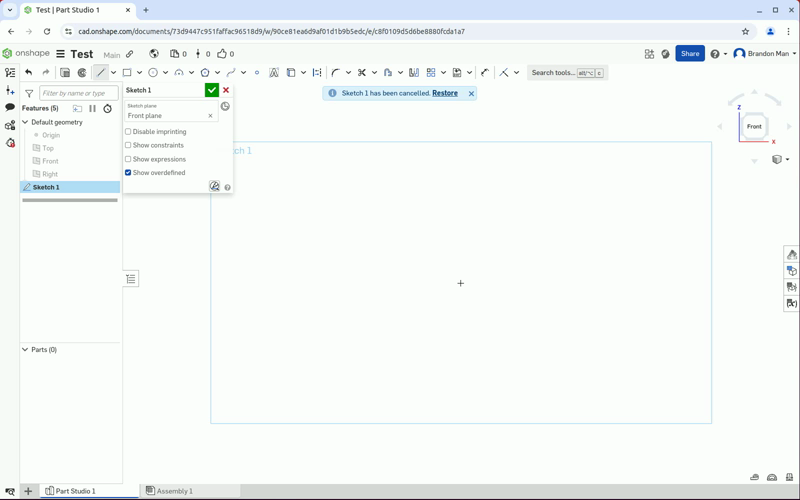
key_down(shift)
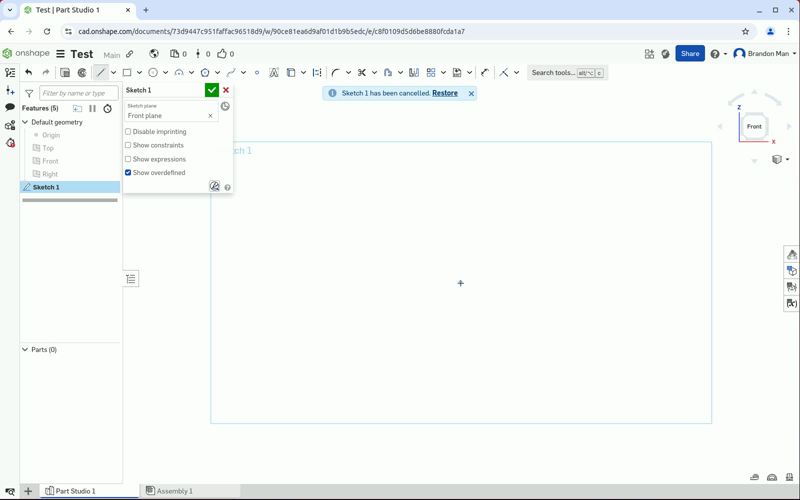
mouse_move(544, 282)
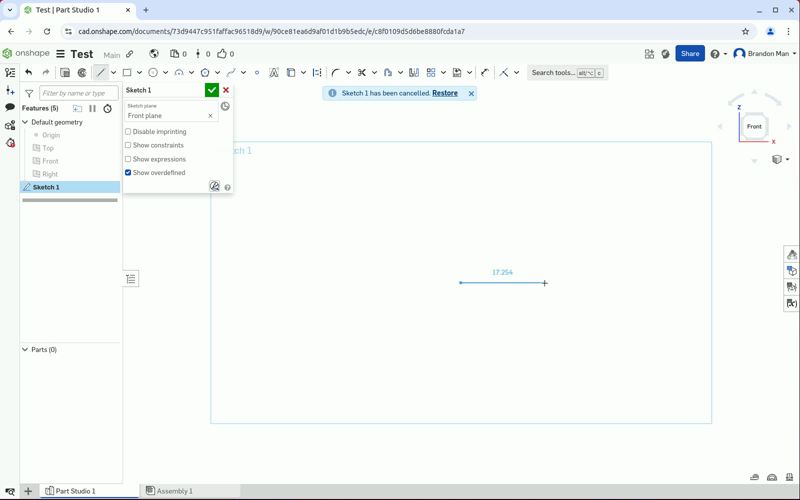
click(544, 282)
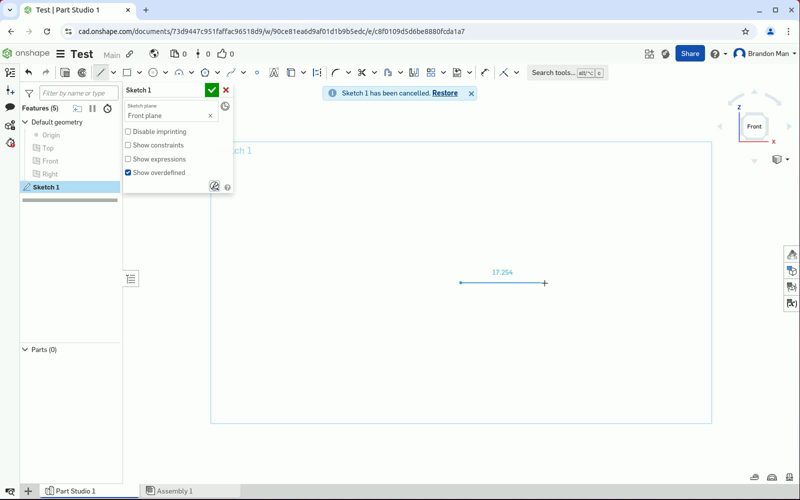
key_up(shift)
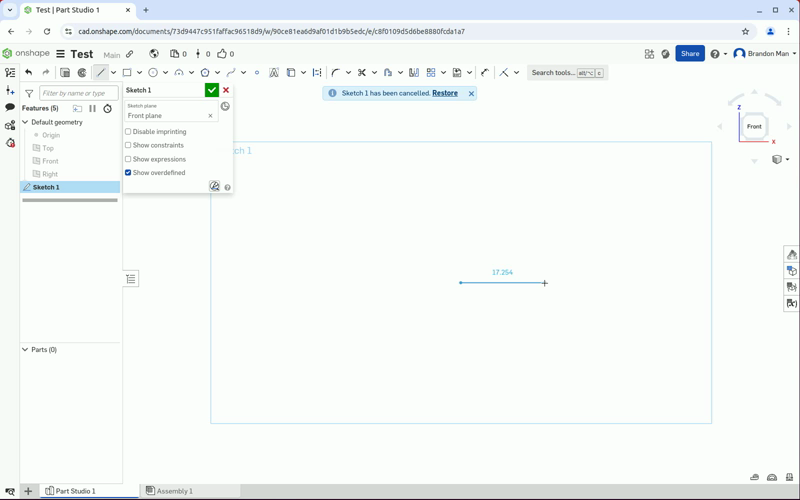
key_down(shift)
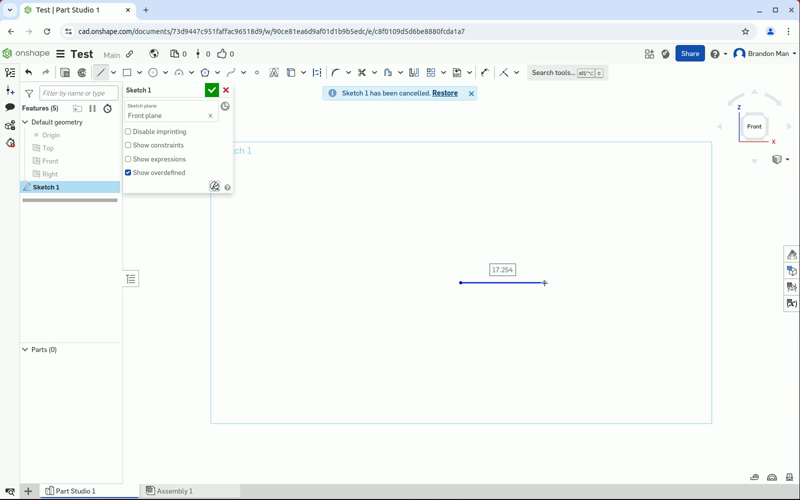
mouse_move(574, 282)
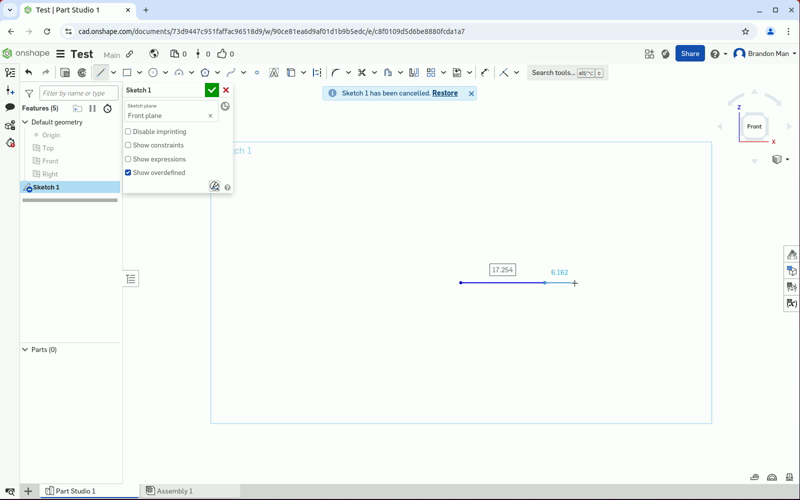
mouse_move(544, 254)
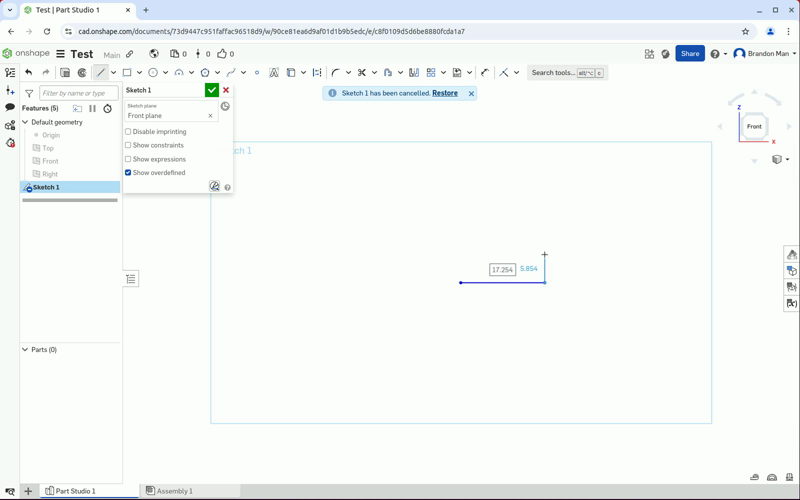
click(544, 254)
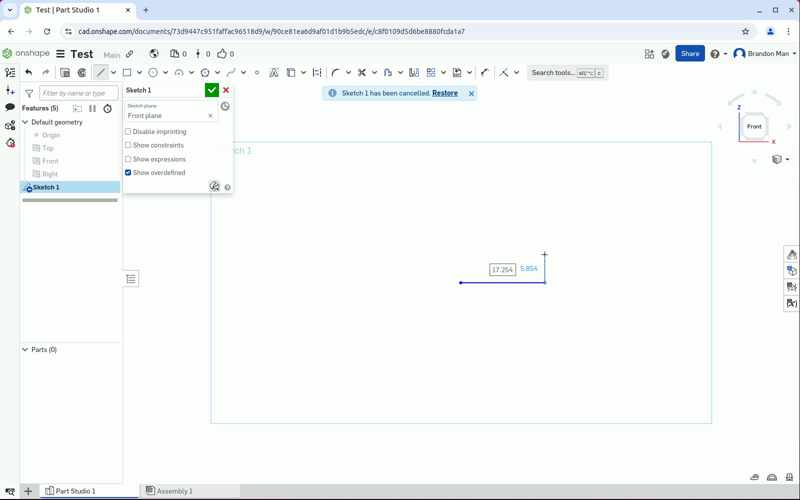
key_up(shift)
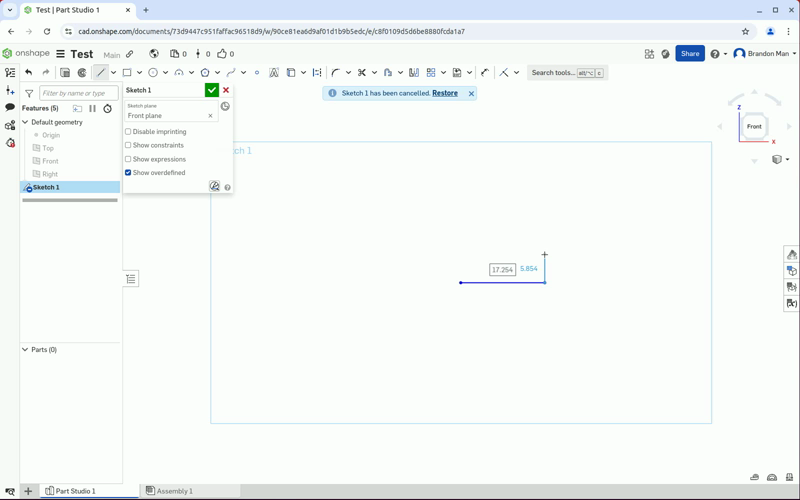
key_down(shift)
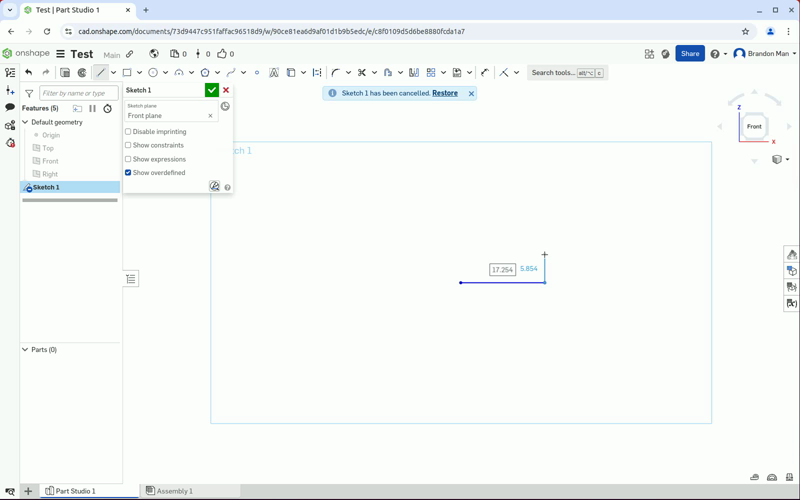
mouse_move(574, 254)
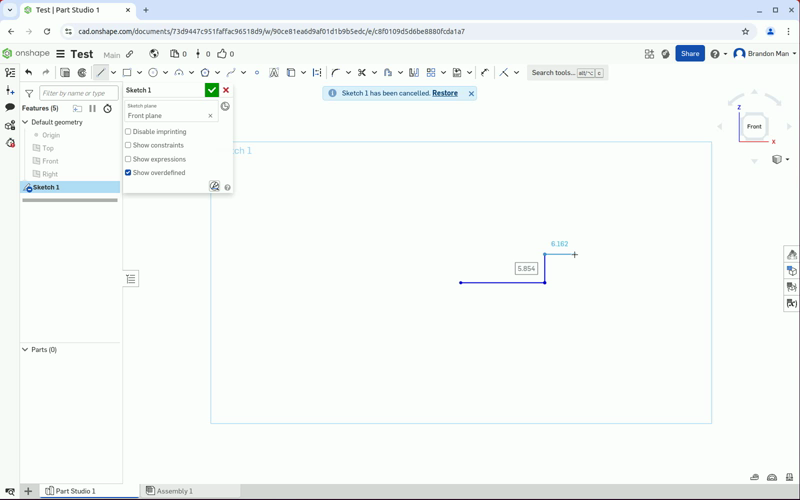
mouse_move(517, 254)
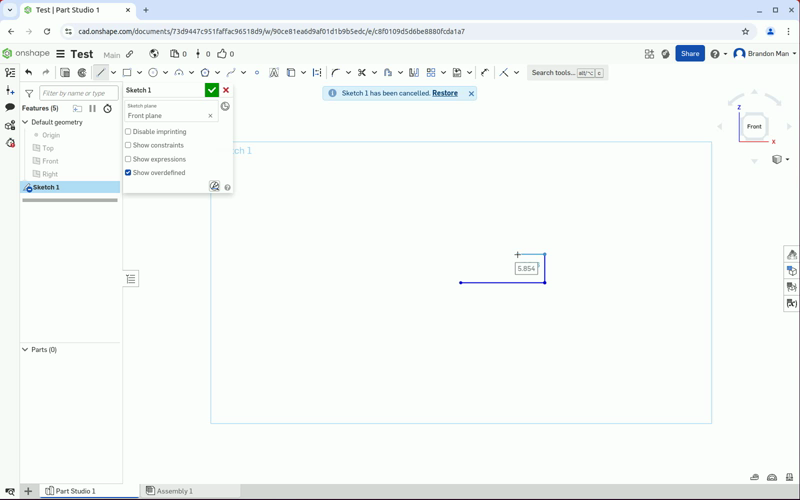
click(517, 254)
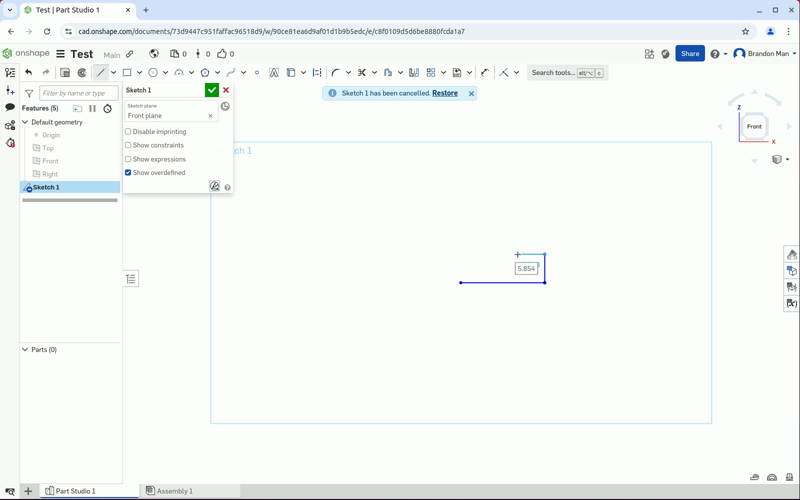
key_up(shift)
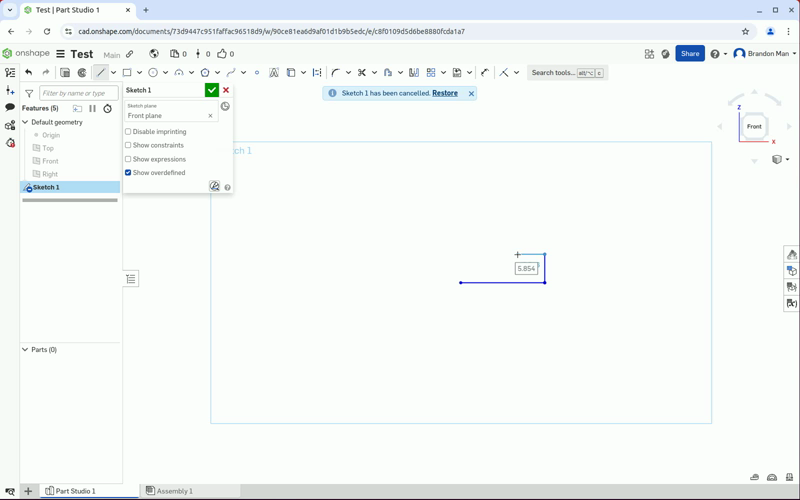
key_down(shift)
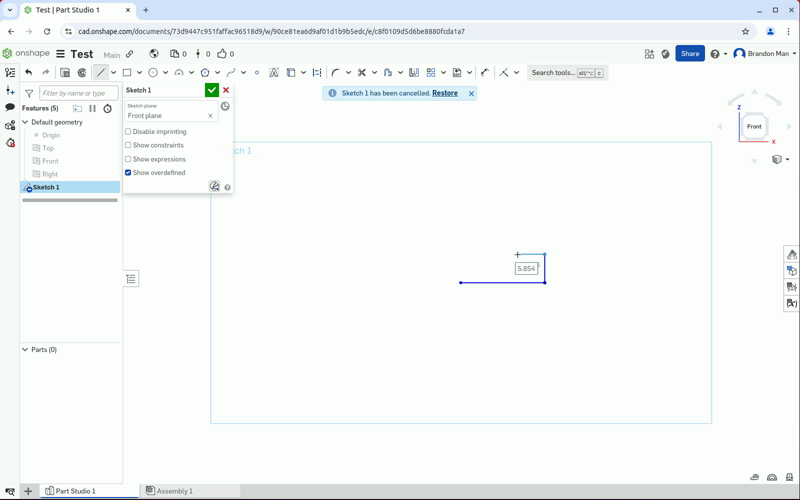
mouse_move(489, 170)
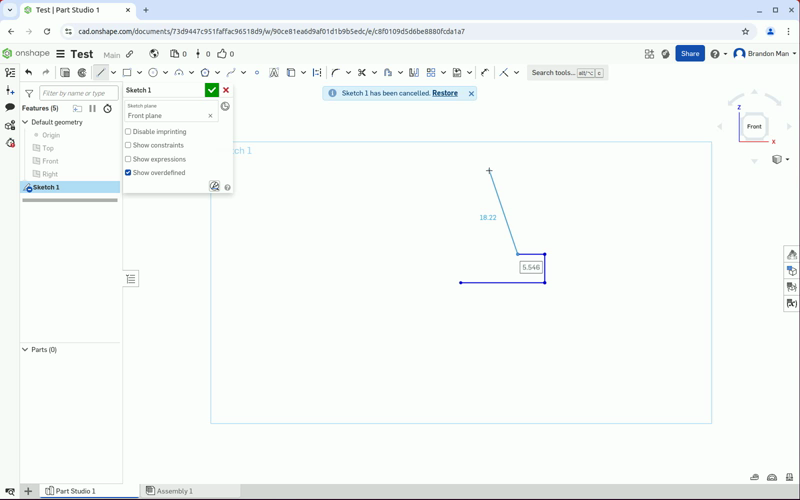
click(489, 170)
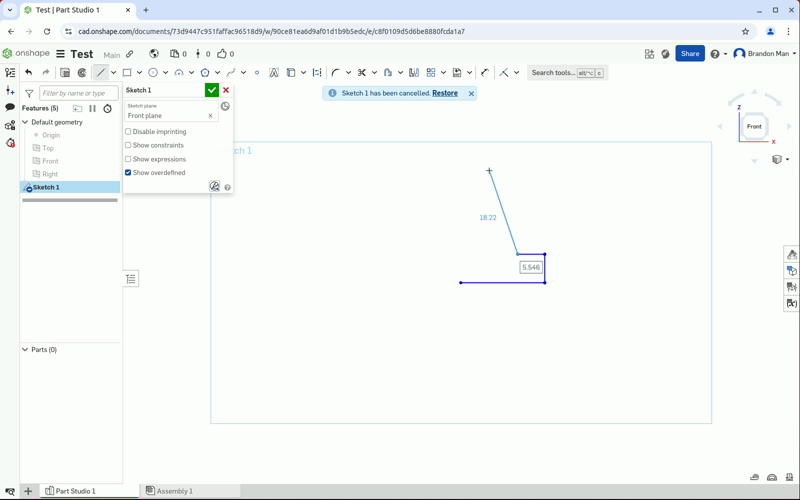
key_up(shift)
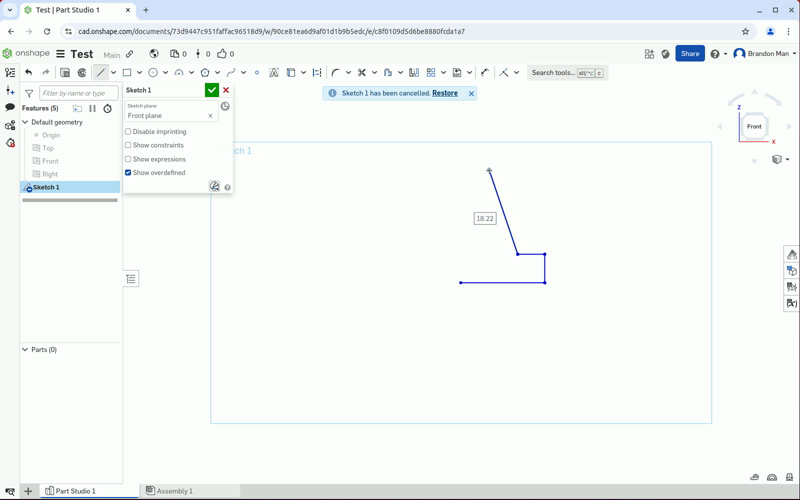
key_down(shift)
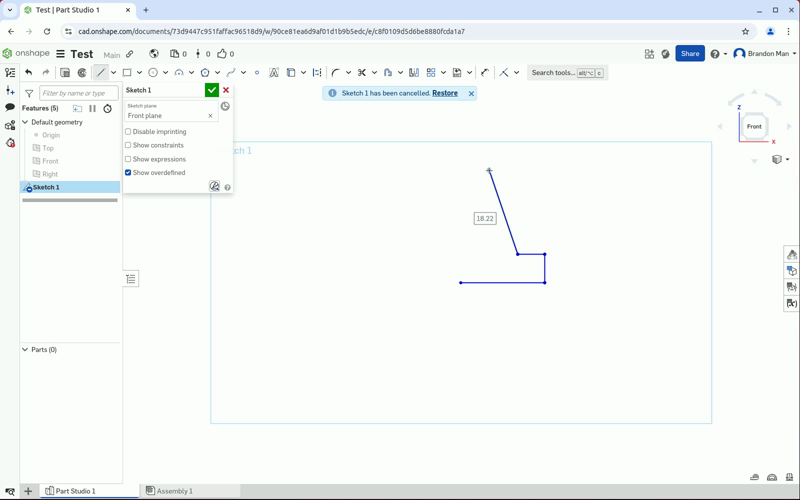
mouse_move(519, 170)
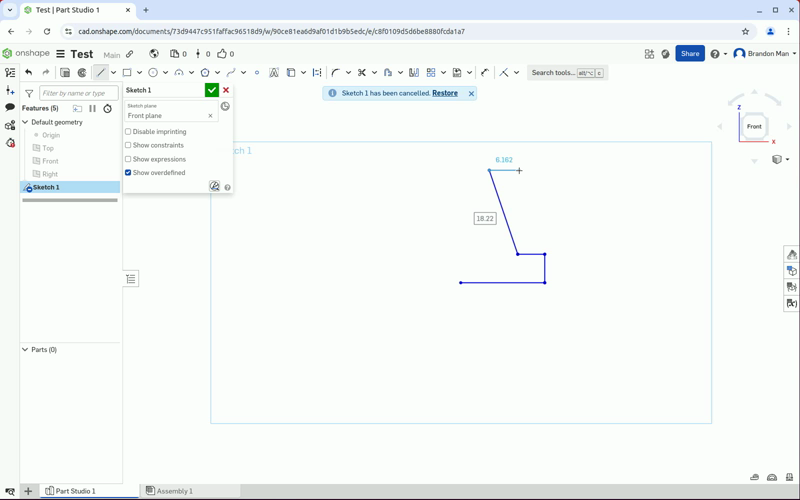
mouse_move(460, 170)
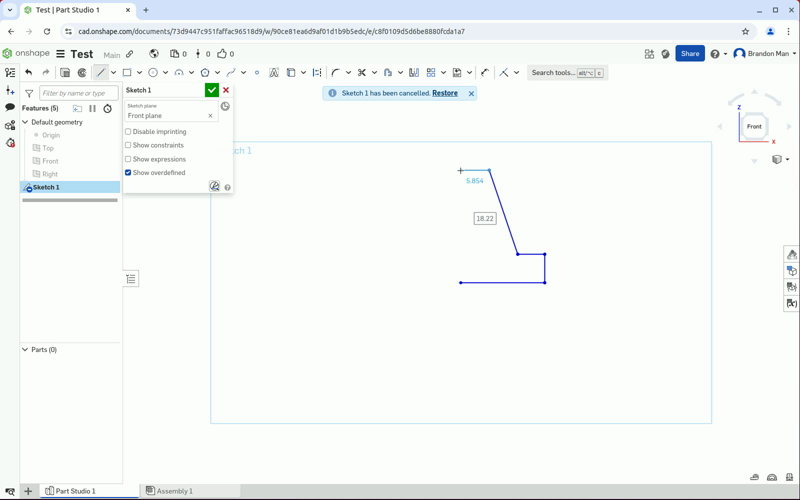
click(460, 170)
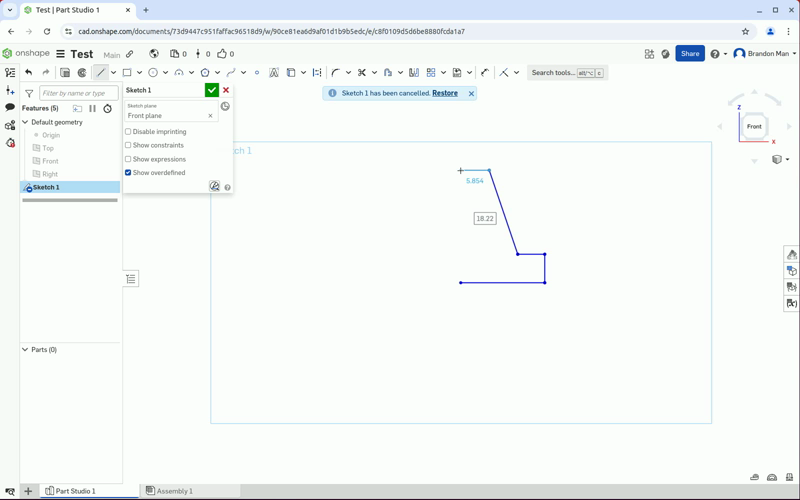
key_up(shift)
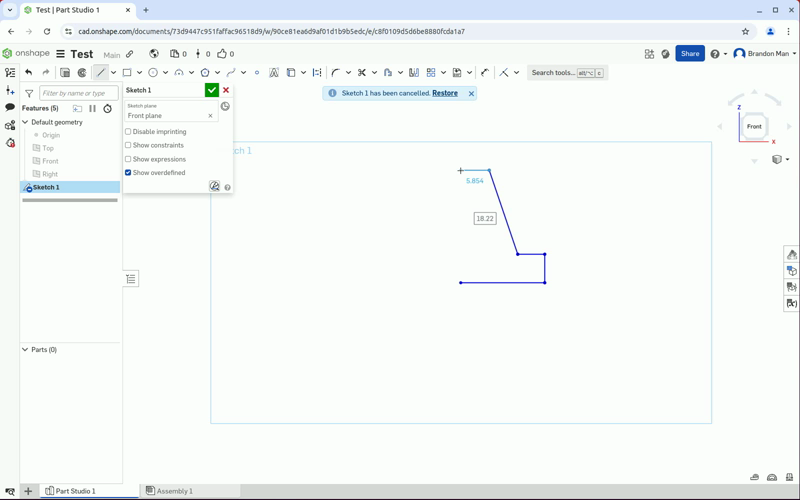
key_down(shift)
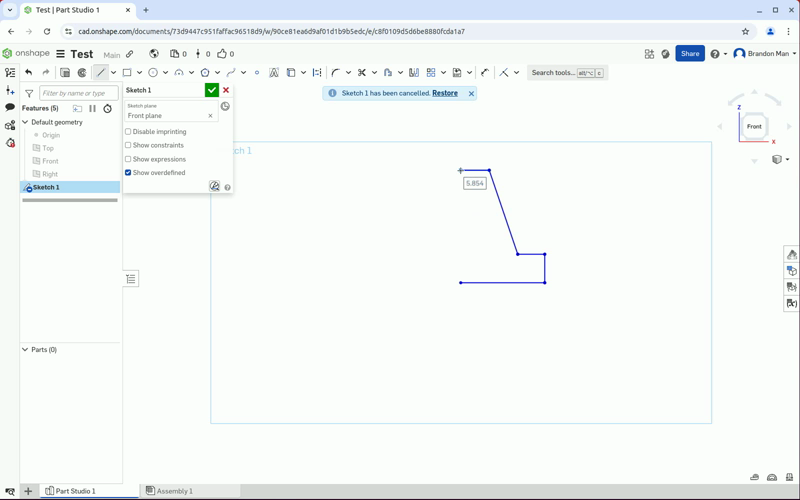
mouse_move(460, 282)
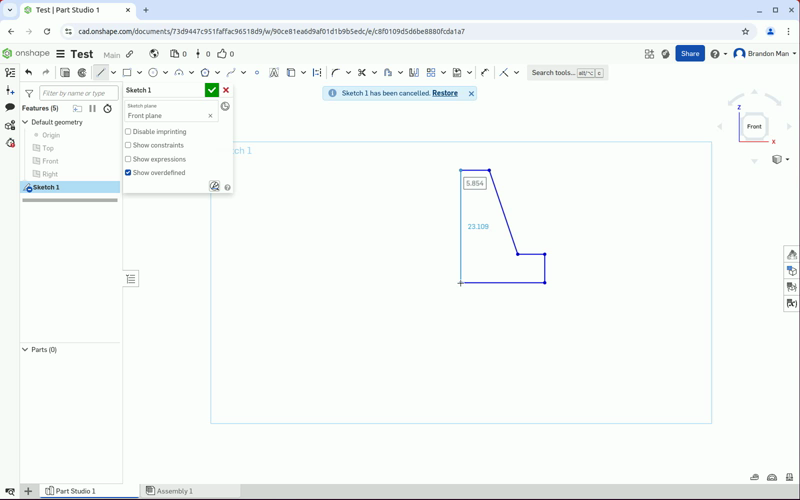
key_up(shift)
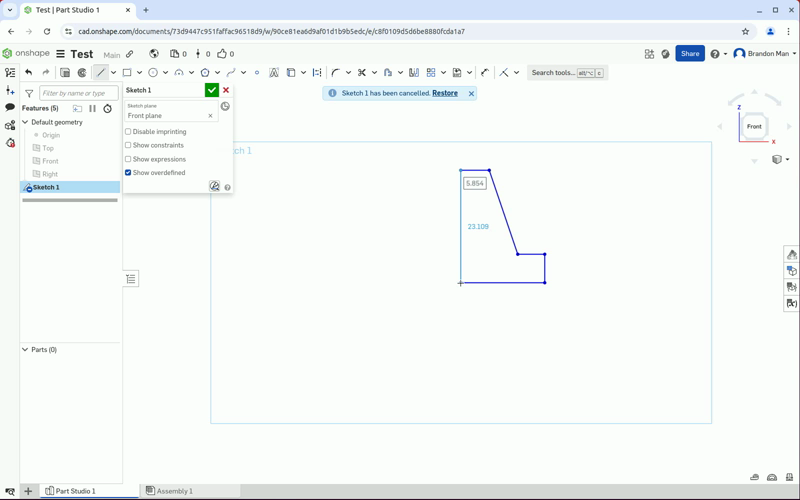
click(460, 282)
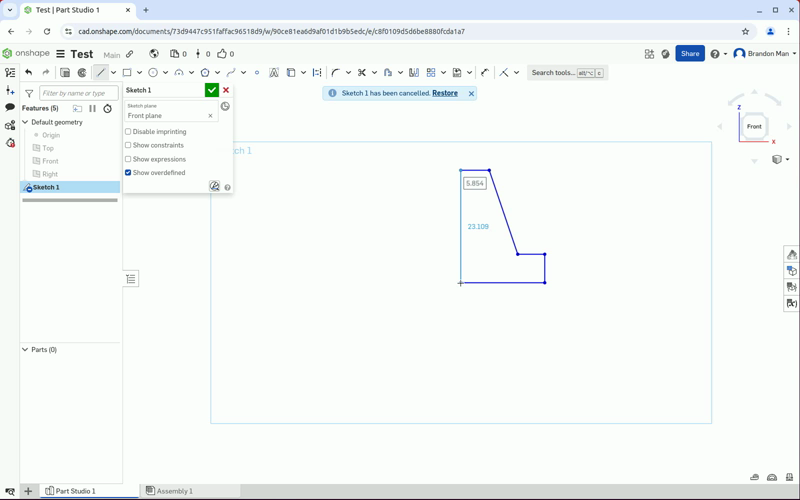
key(esc)
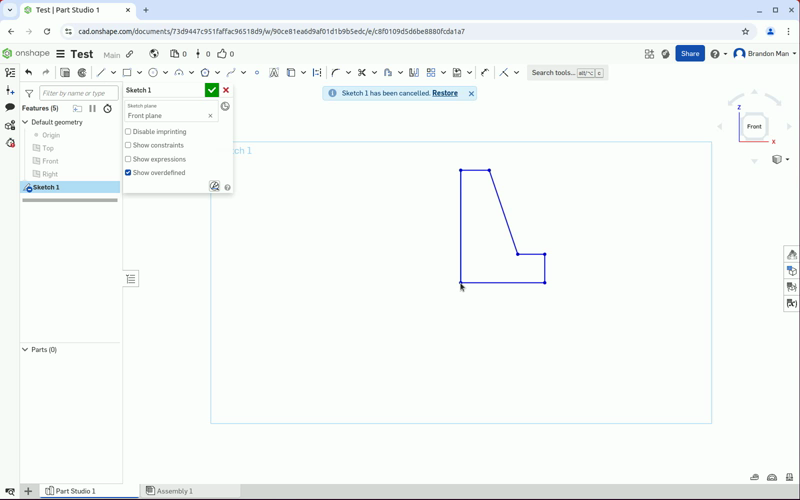
mouse_move(483, 233)
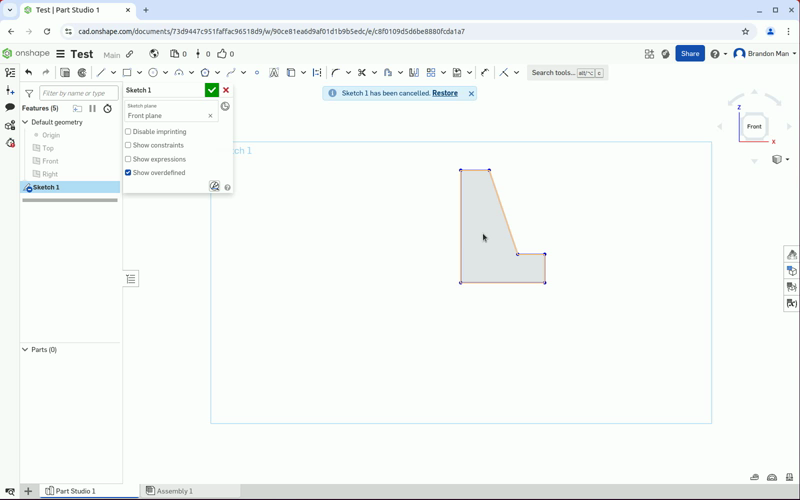
click(483, 233)
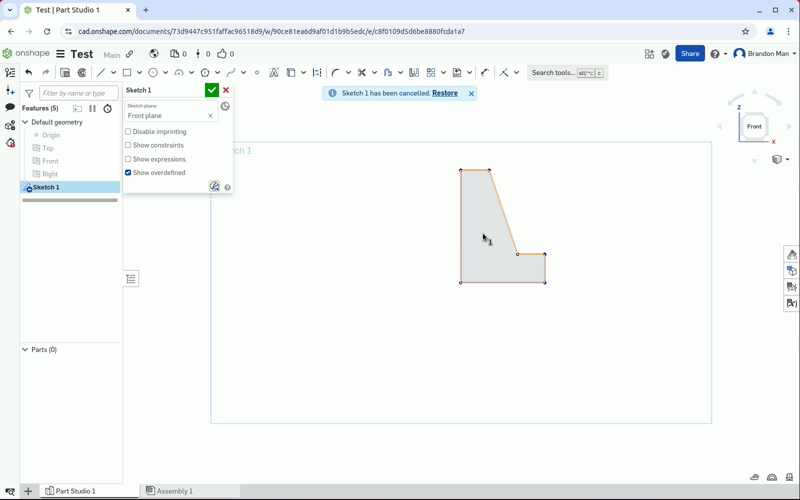
mouse_move(73, 352)
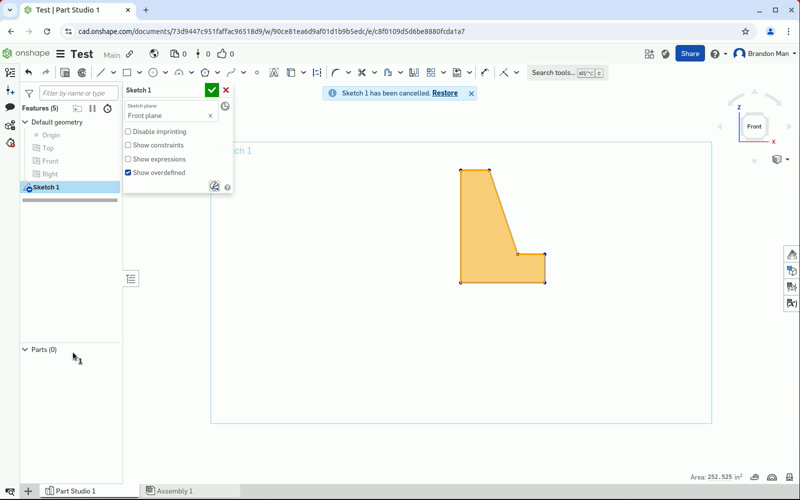
key(shift+y)
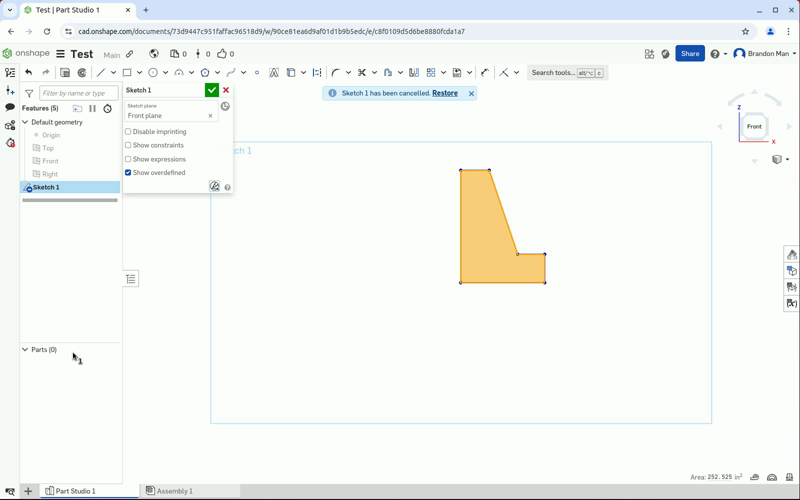
key(shift+e)
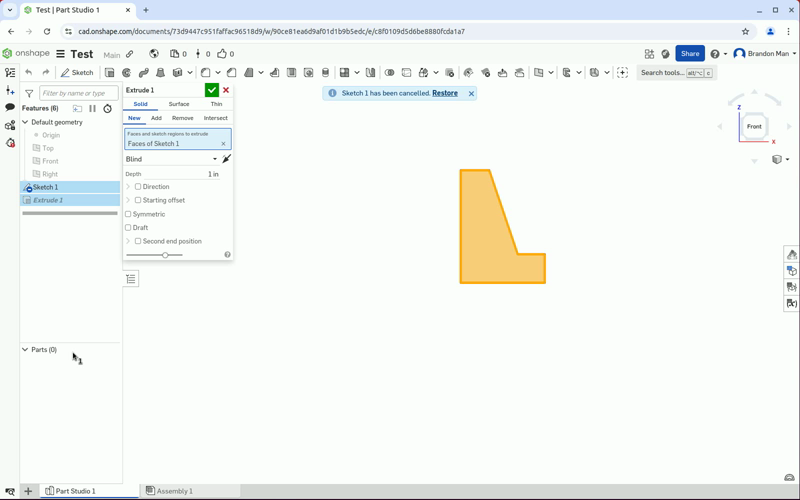
mouse_move(143, 106)
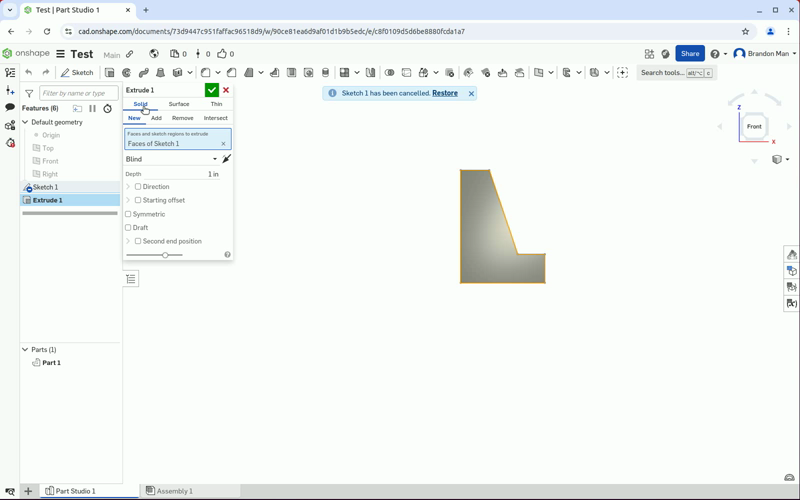
click(143, 106)
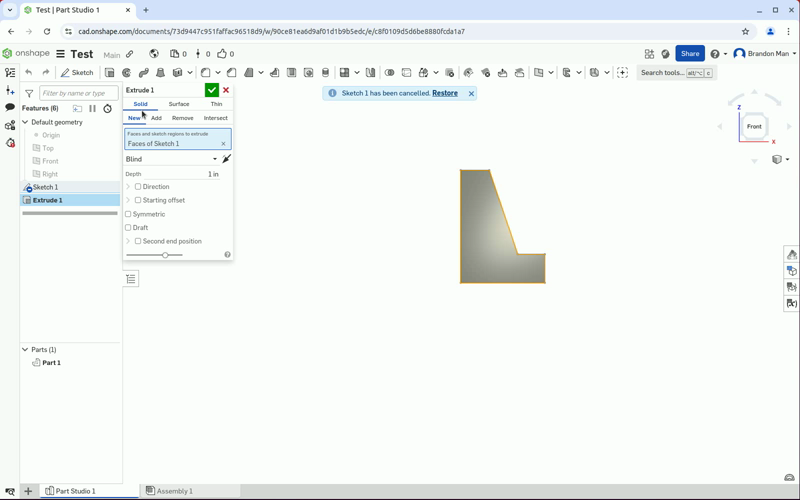
mouse_move(137, 120)
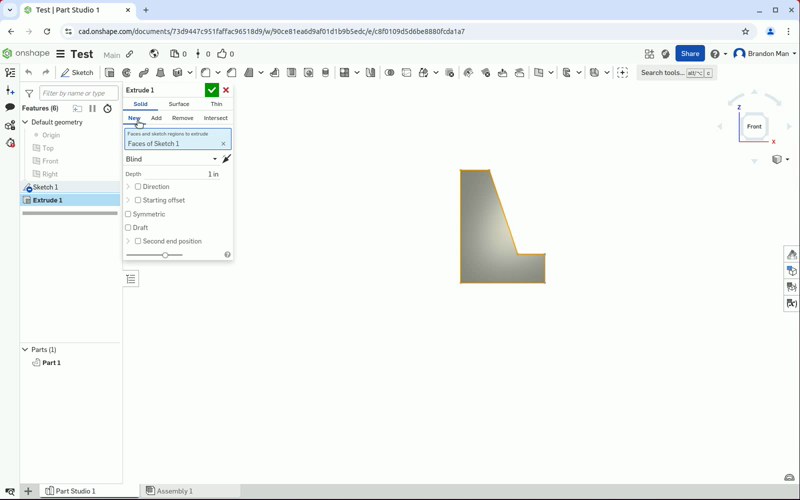
click(137, 120)
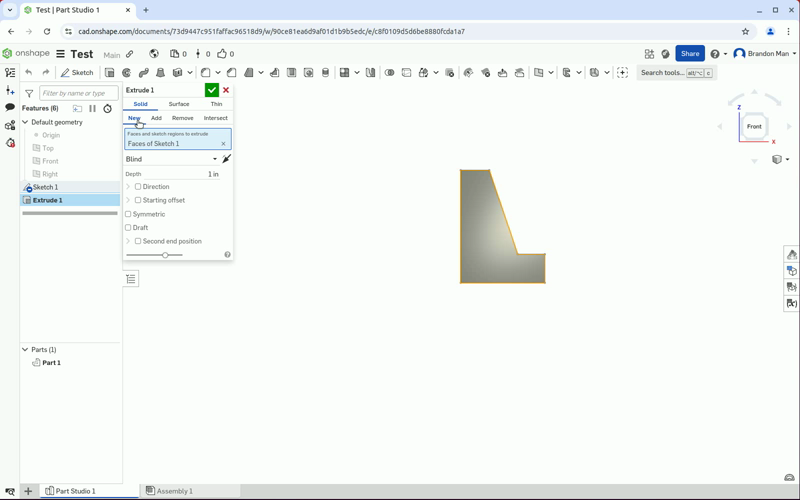
key(tab, 4)
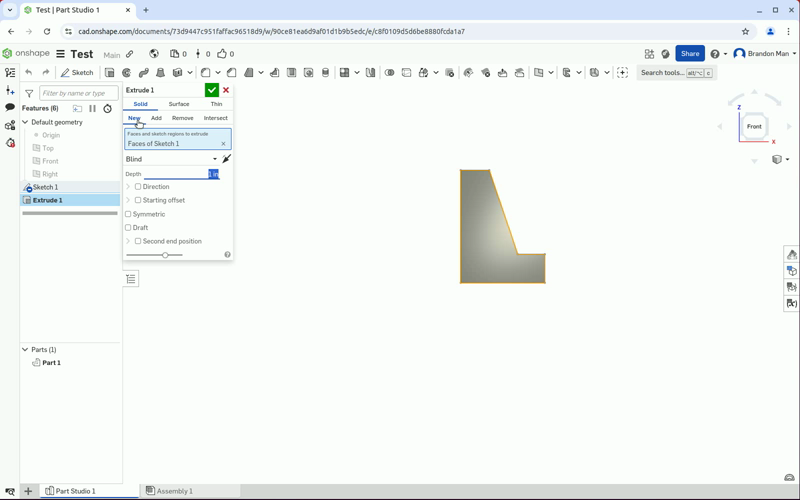
text(17.331)
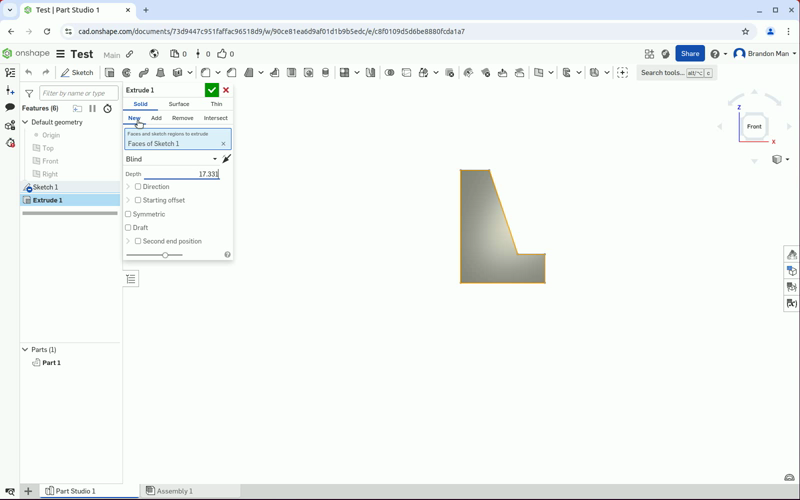
key(enter)
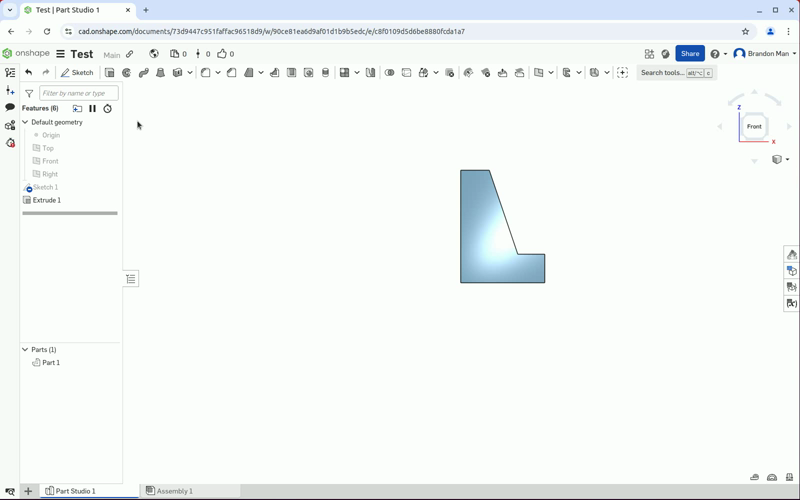
key(shift+h)
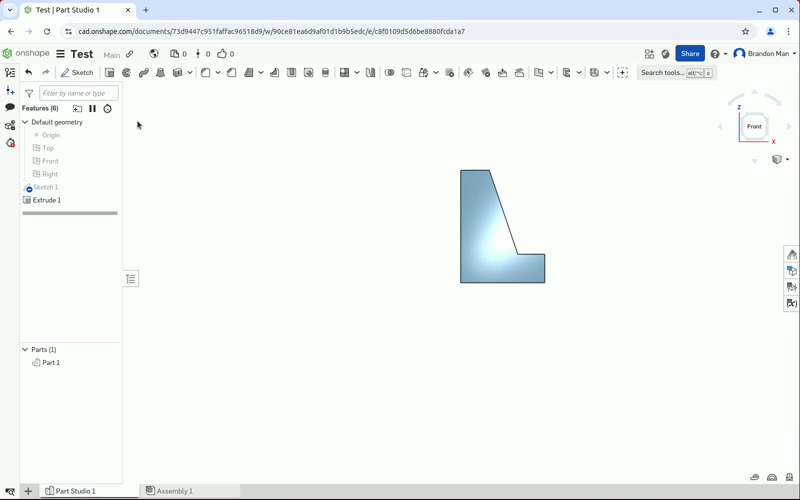
key(shift+h)
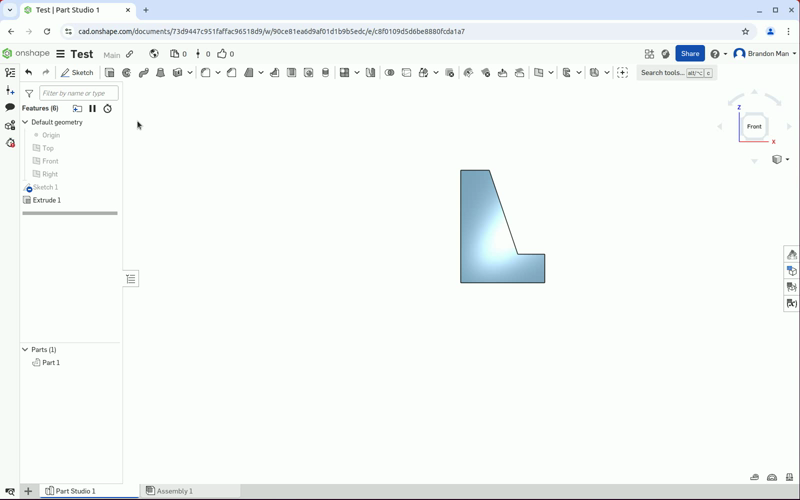
mouse_move(73, 189)
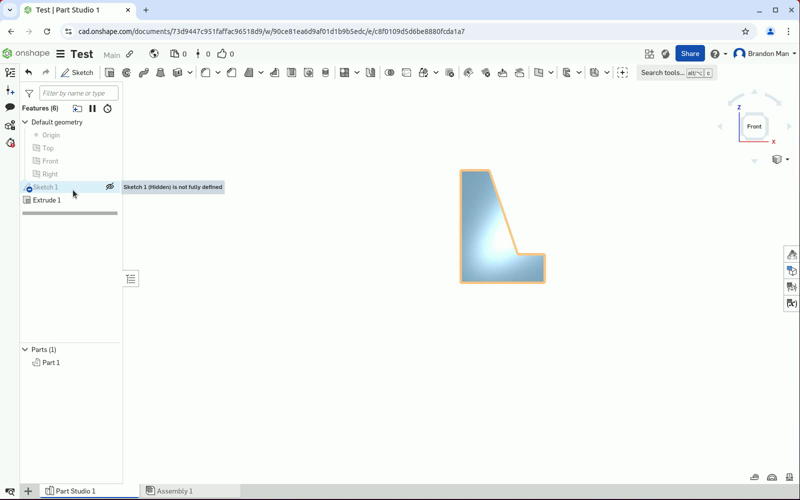
click(73, 189)
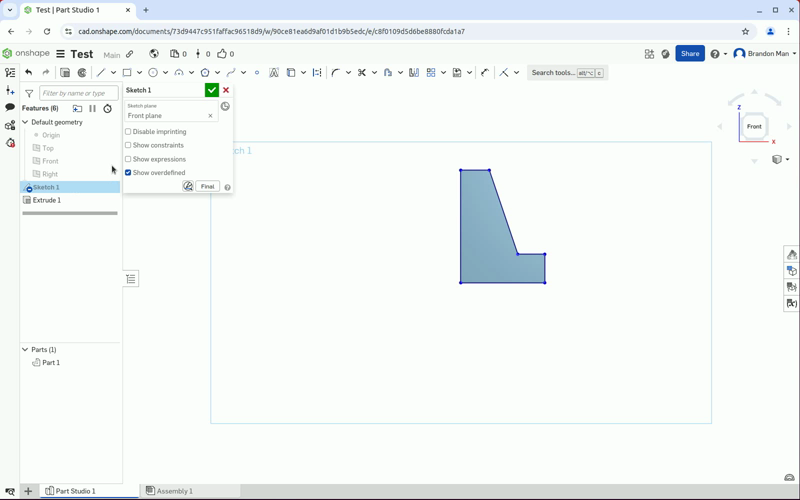
mouse_move(229, 92)
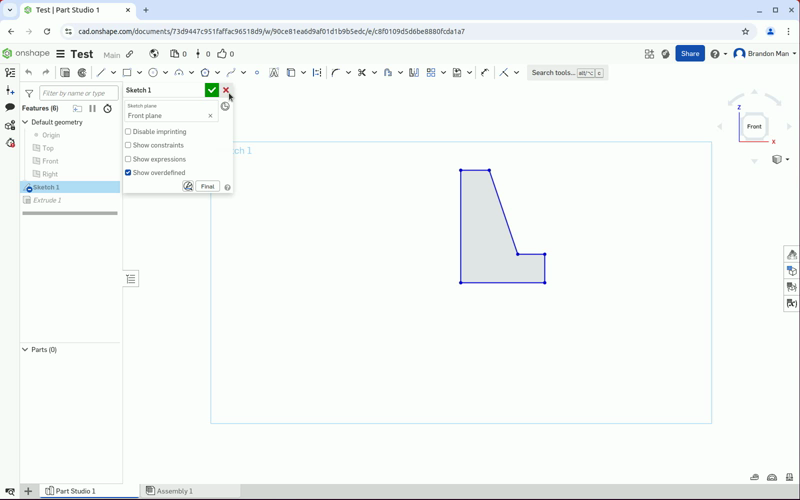
click(229, 92)
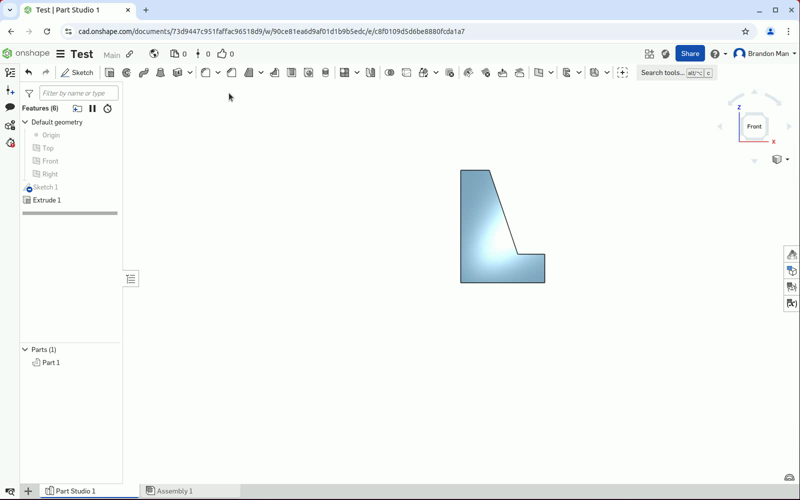
mouse_move(73, 352)
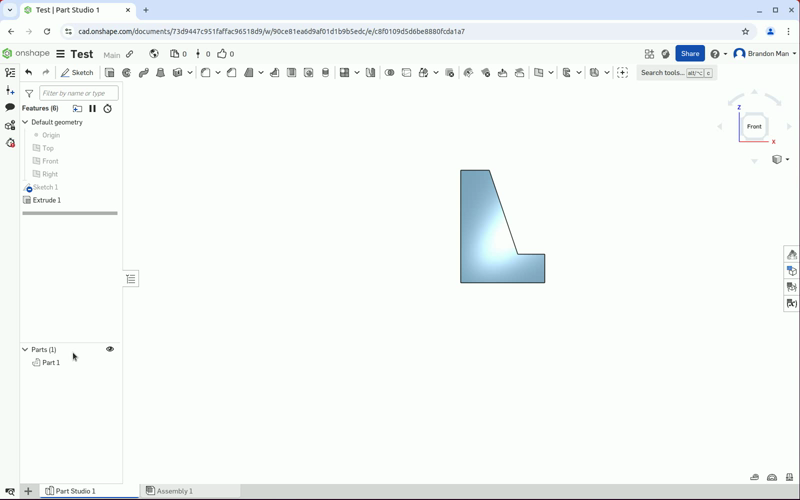
key(y)
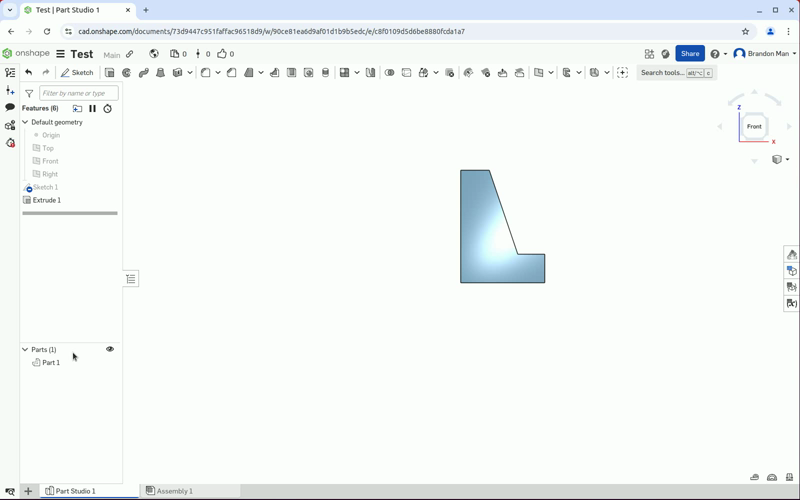
key(shift+p)
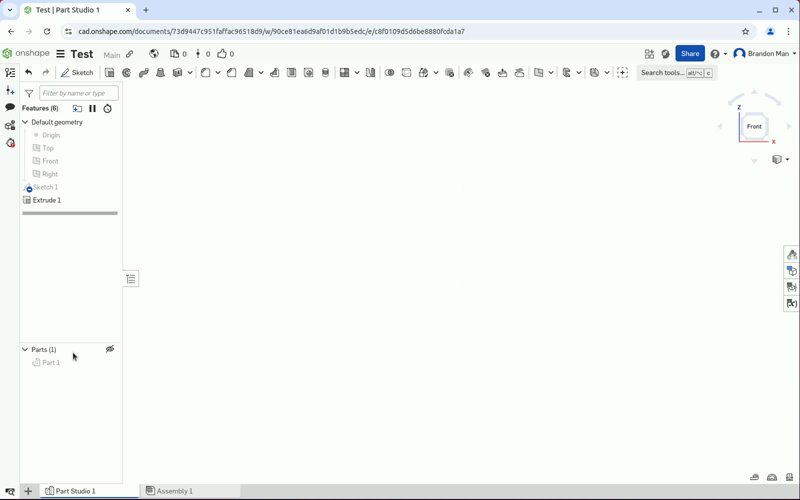
key(space)
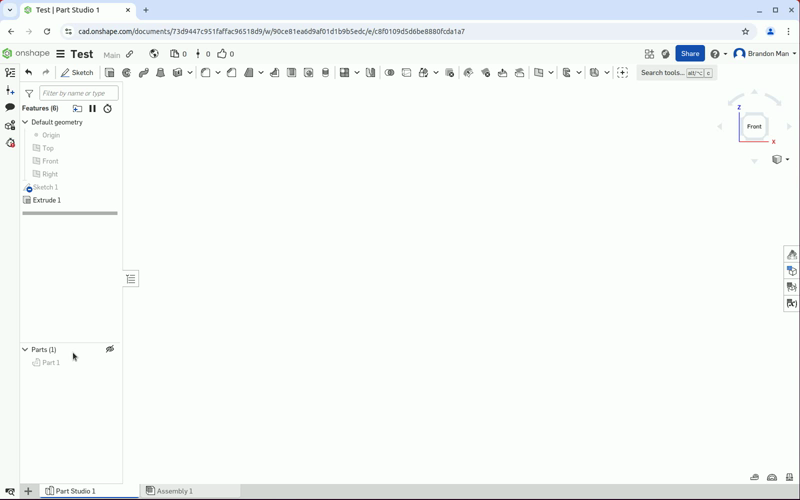
key_down(shift)
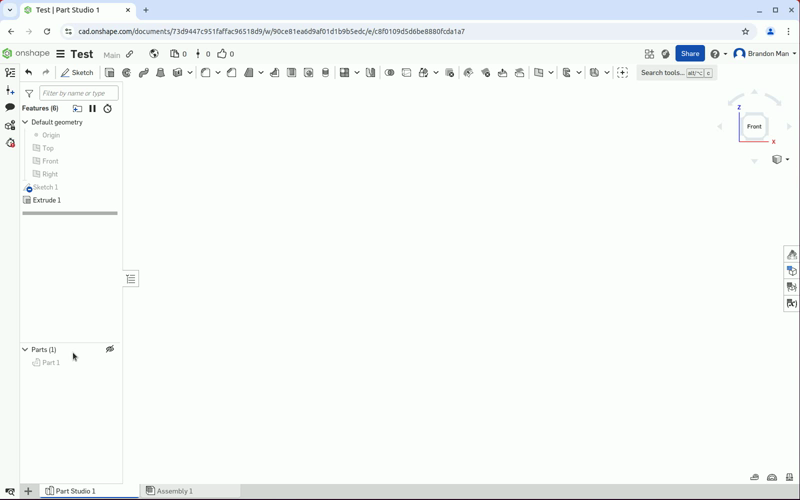
key(down)
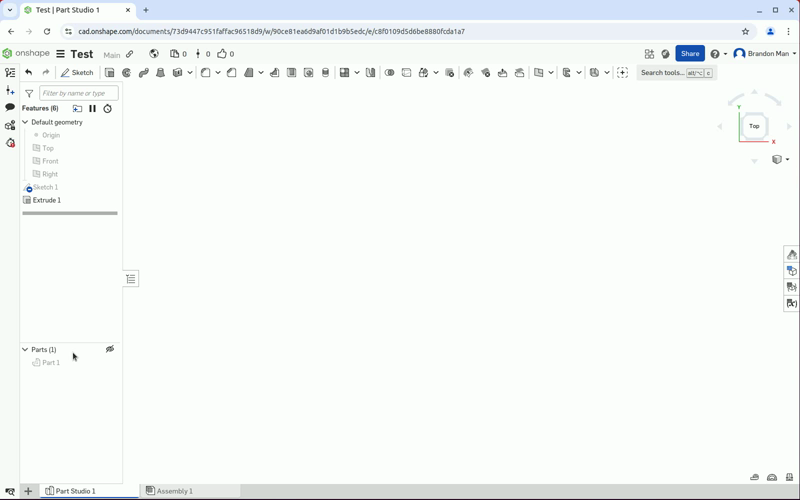
key_up(shift)
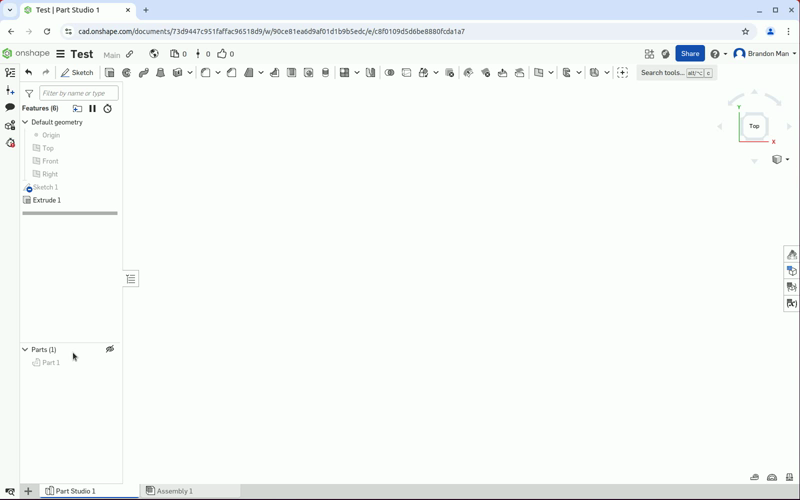
mouse_move(73, 352)
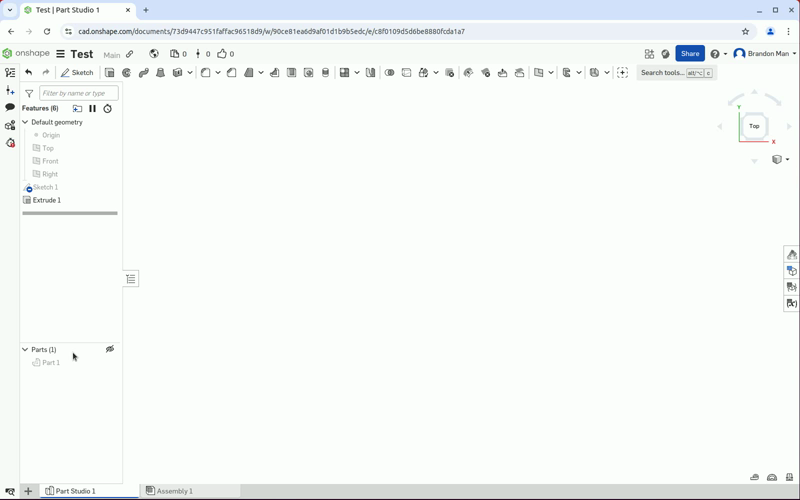
key(shift+y)
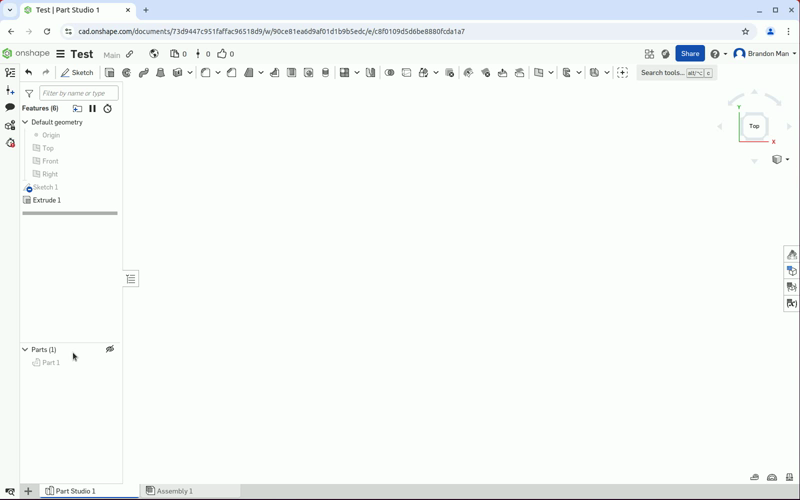
key(shift+s)
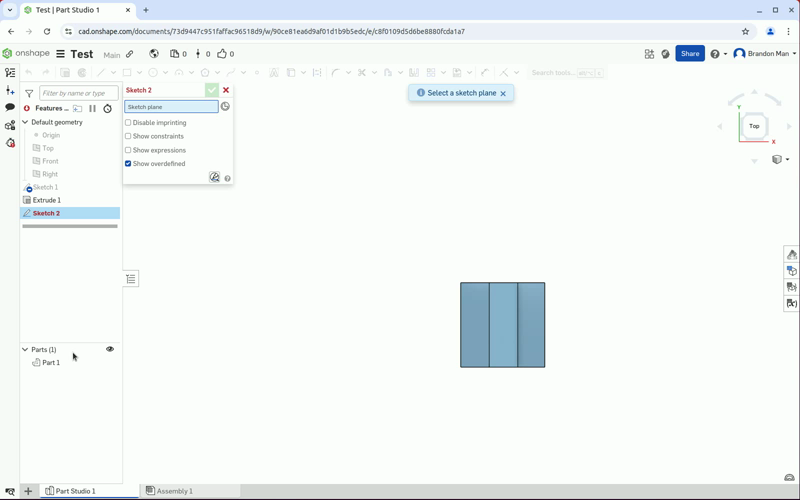
mouse_move(73, 150)
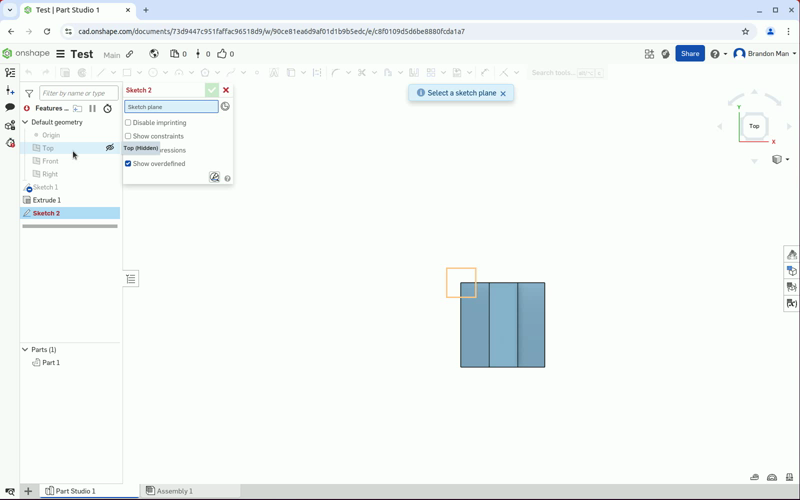
click(73, 150)
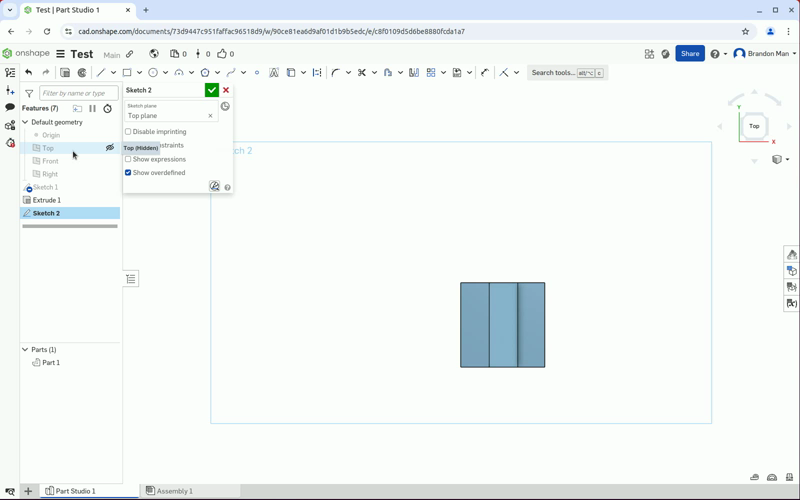
mouse_move(73, 352)
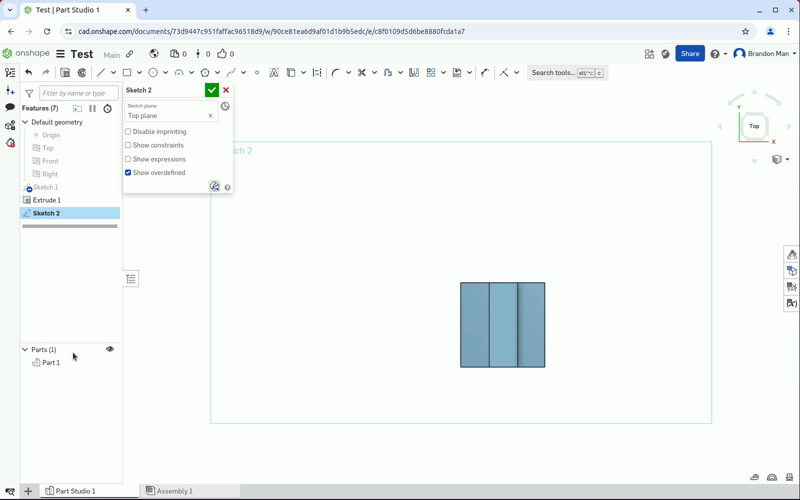
key(y)
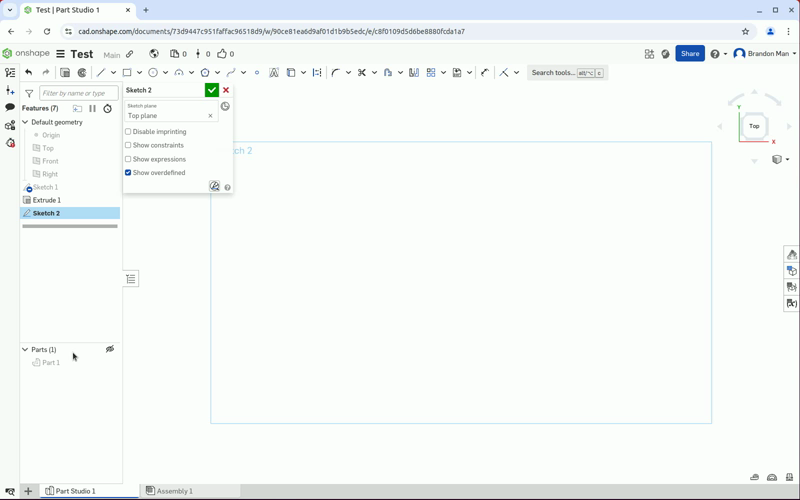
key(l)
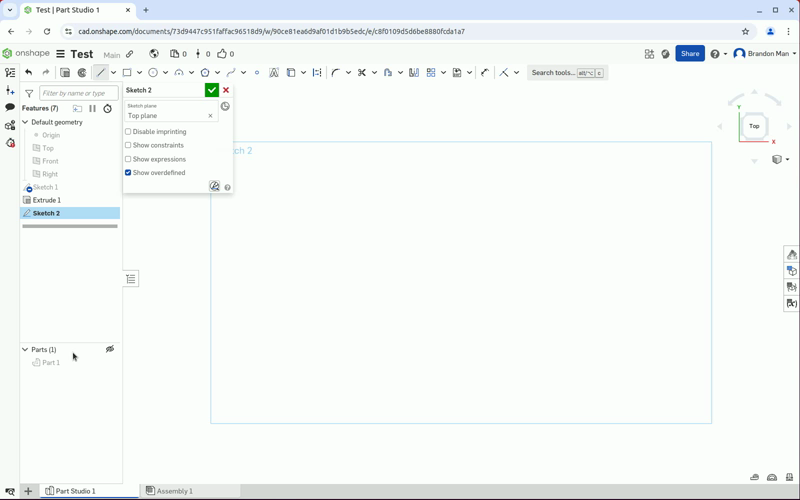
key_down(shift)
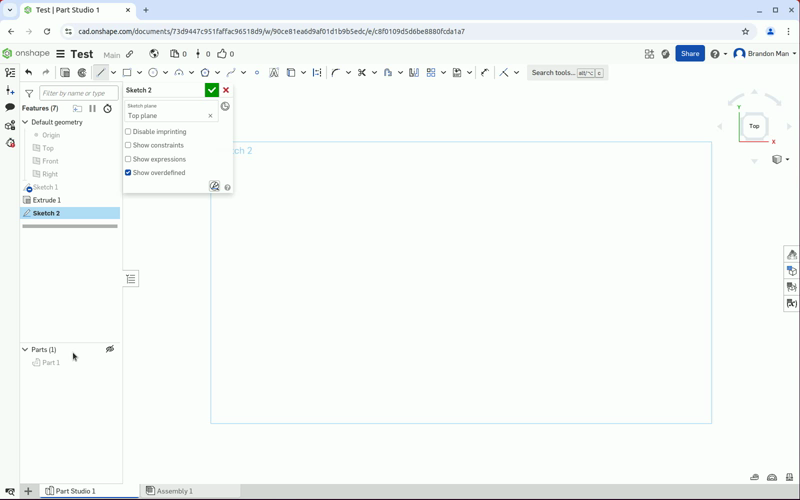
mouse_move(489, 339)
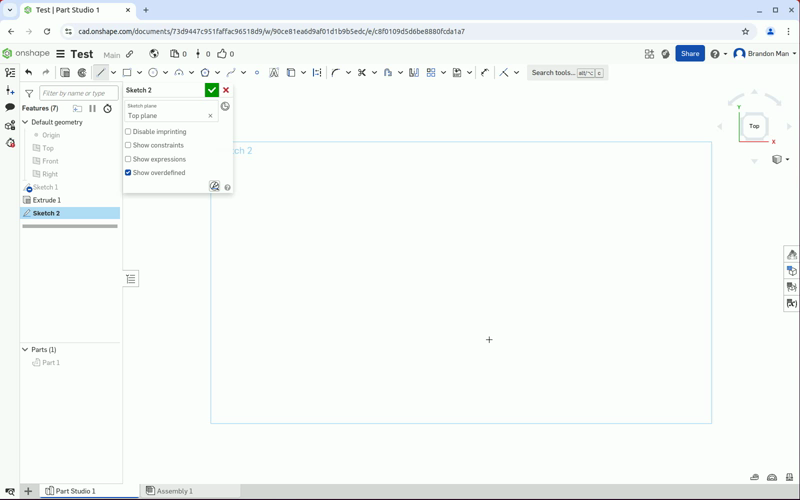
click(489, 339)
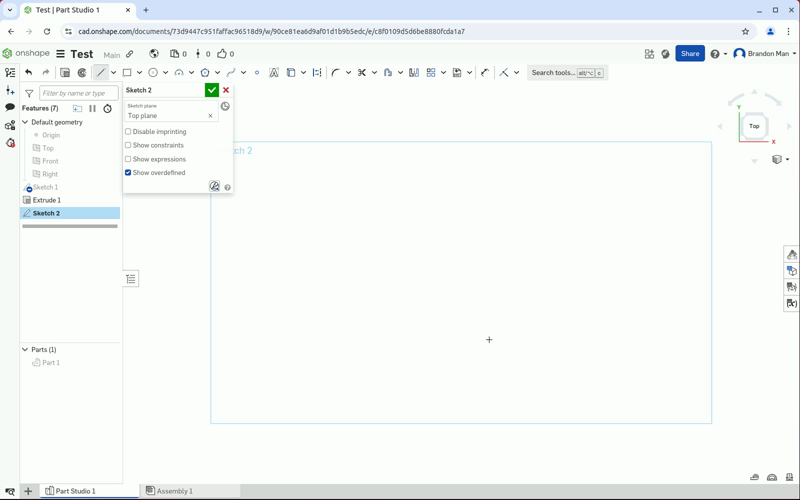
key_up(shift)
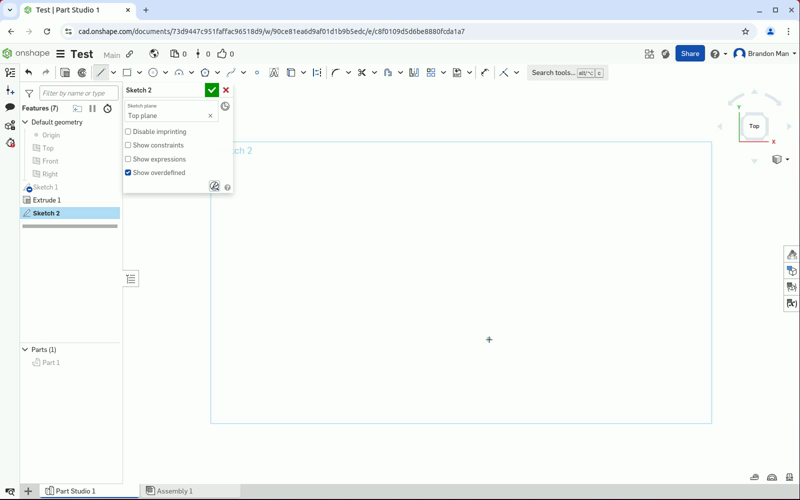
key_down(shift)
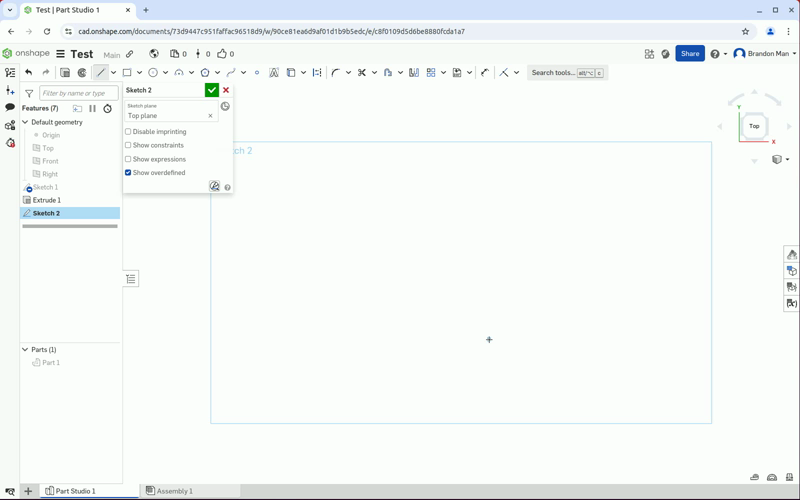
mouse_move(519, 339)
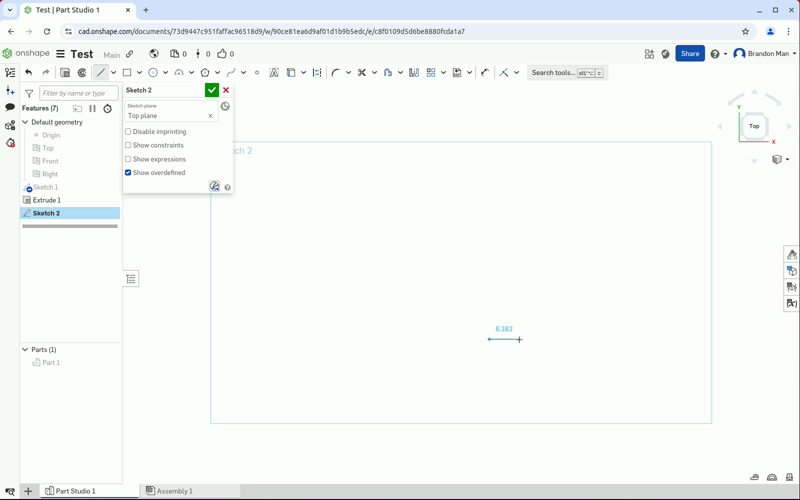
mouse_move(545, 339)
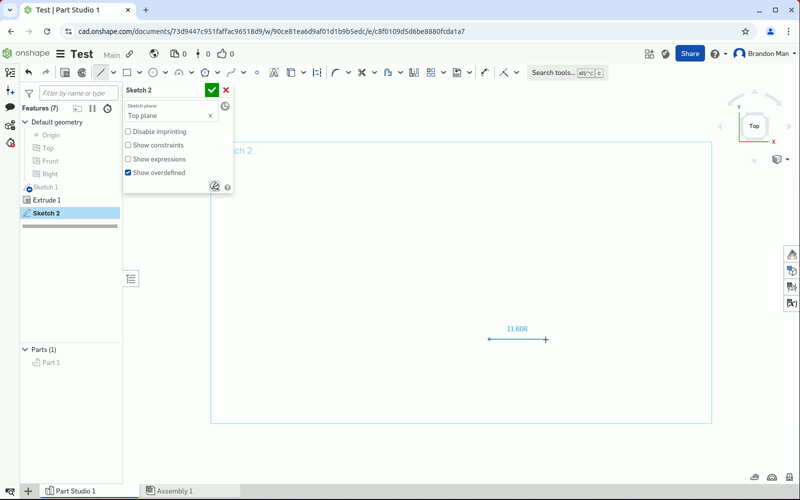
click(545, 339)
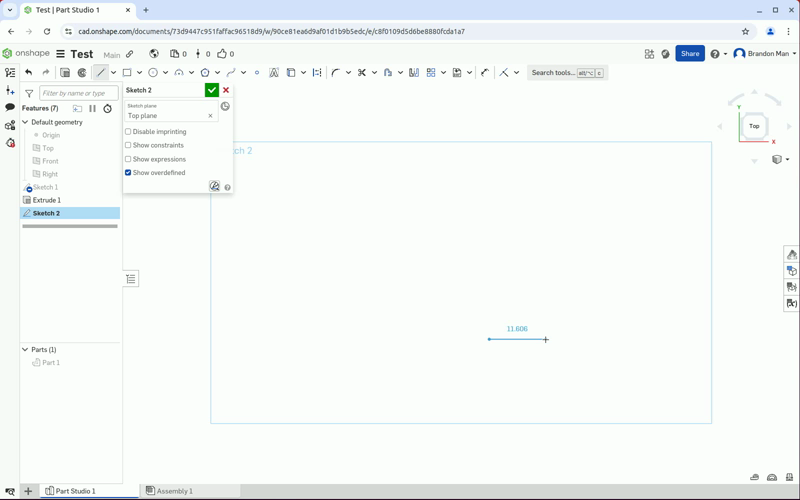
key_up(shift)
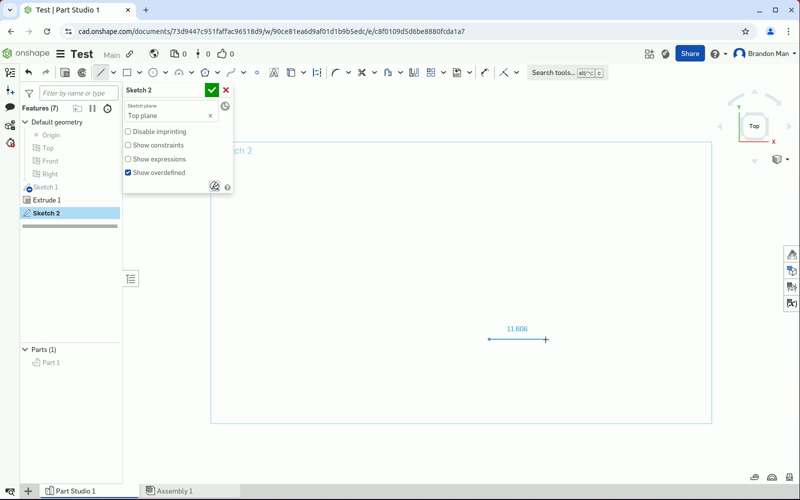
key_down(shift)
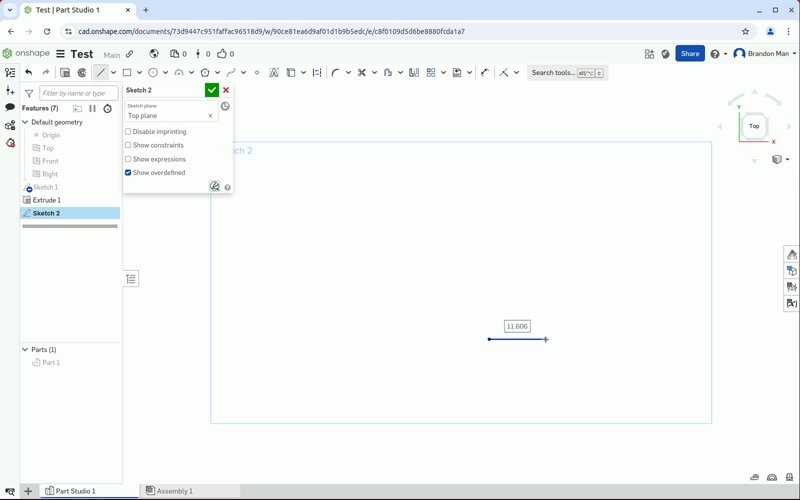
mouse_move(575, 339)
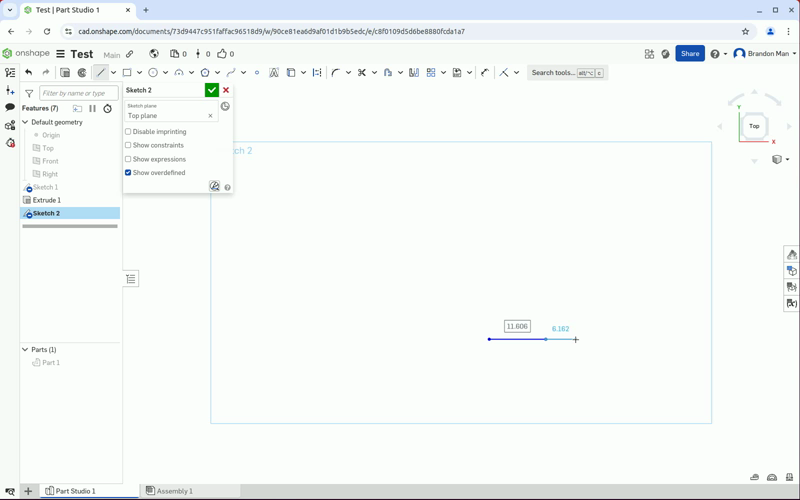
mouse_move(545, 310)
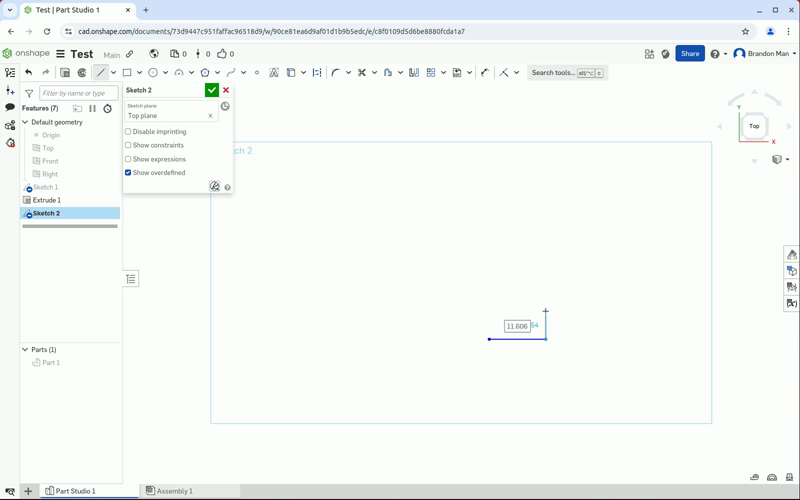
click(545, 310)
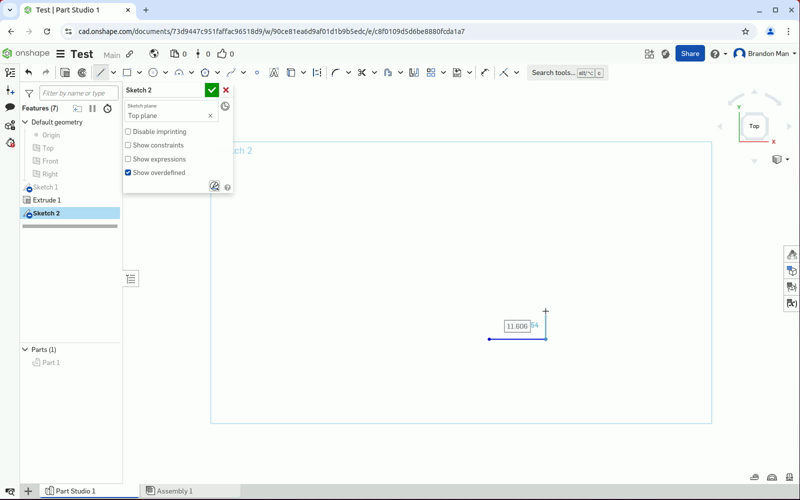
key_up(shift)
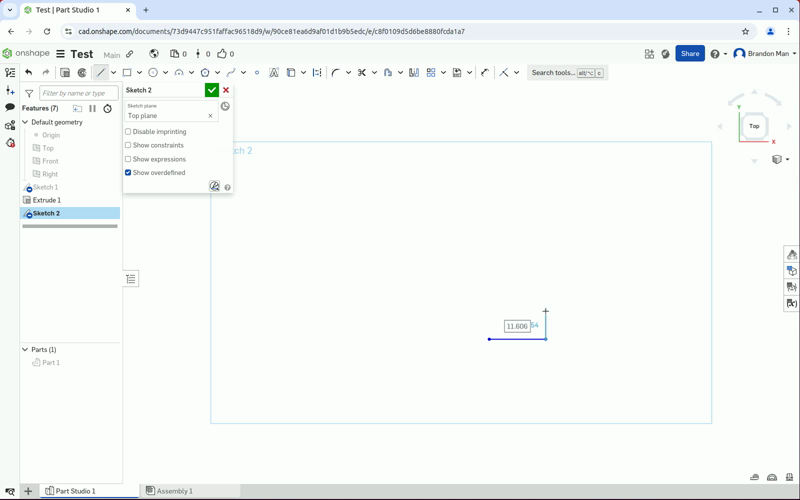
key_down(shift)
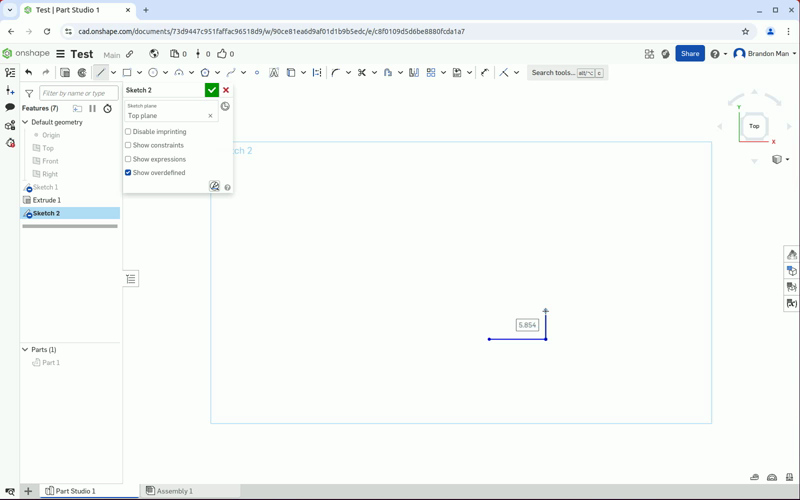
mouse_move(575, 310)
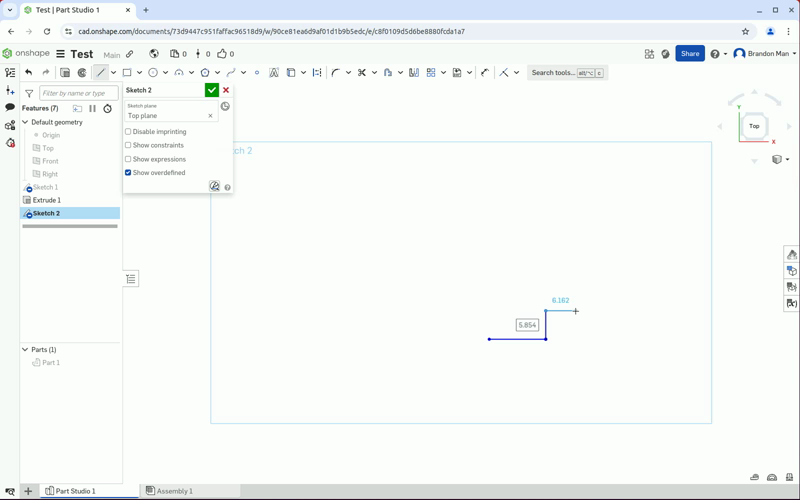
mouse_move(489, 310)
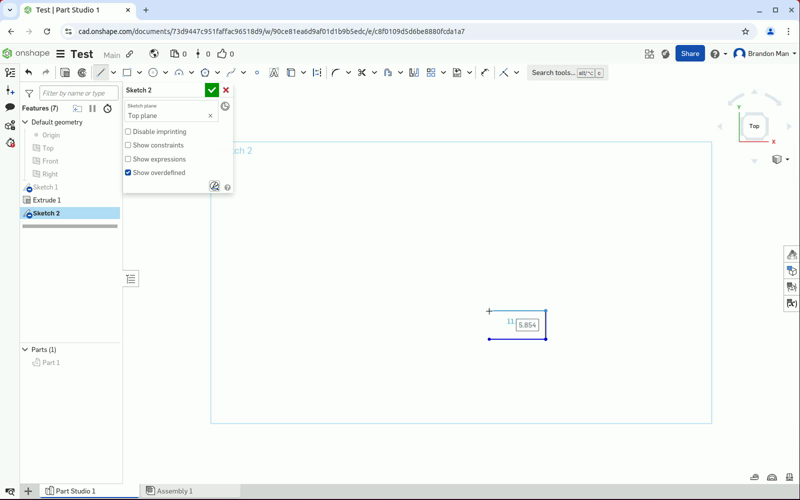
click(489, 310)
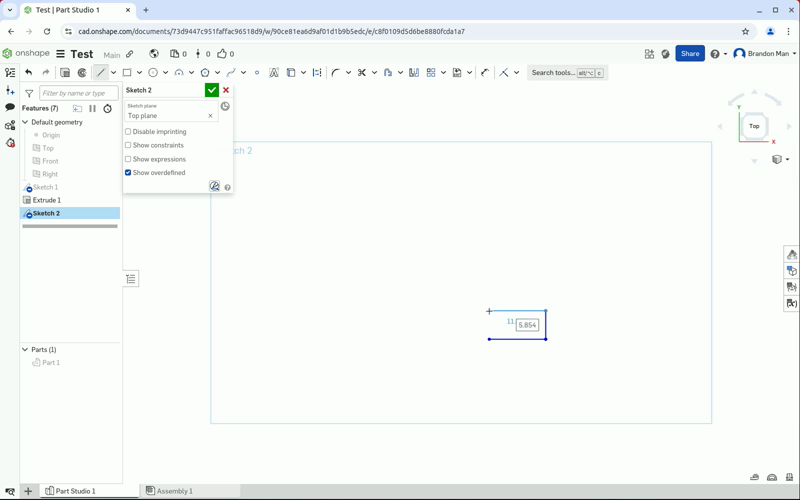
key_up(shift)
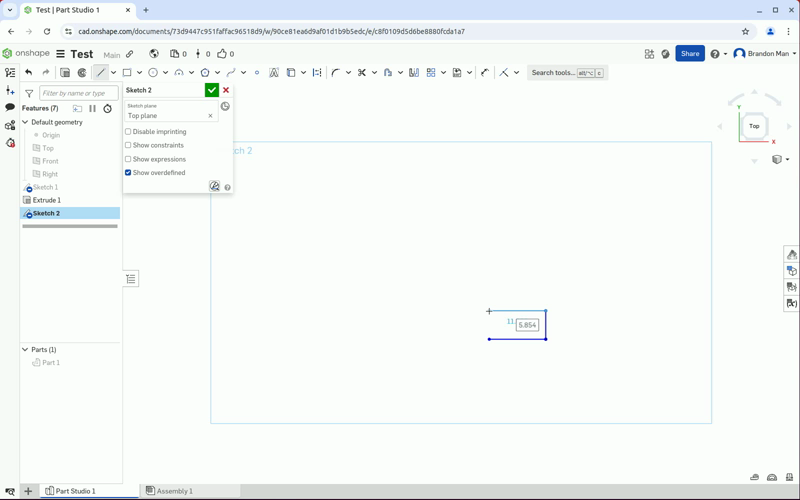
mouse_move(519, 310)
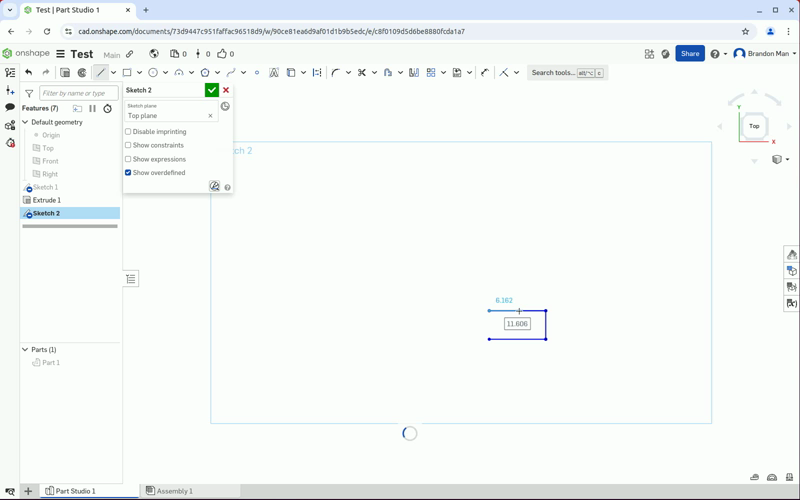
key_down(shift)
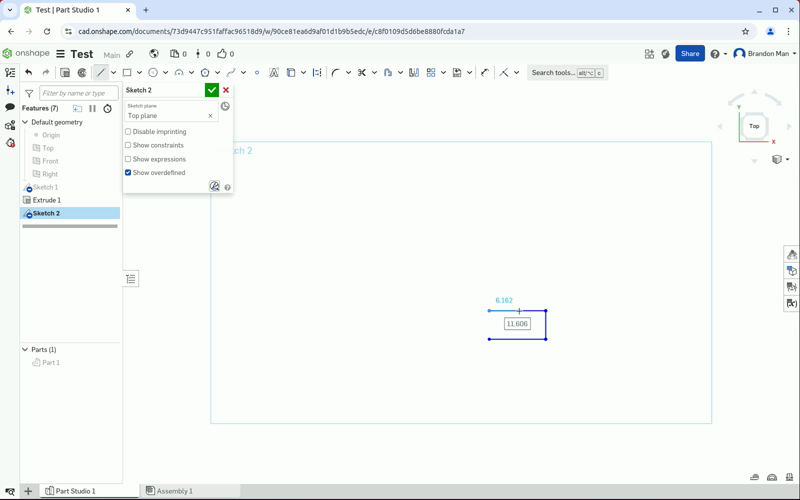
mouse_move(489, 339)
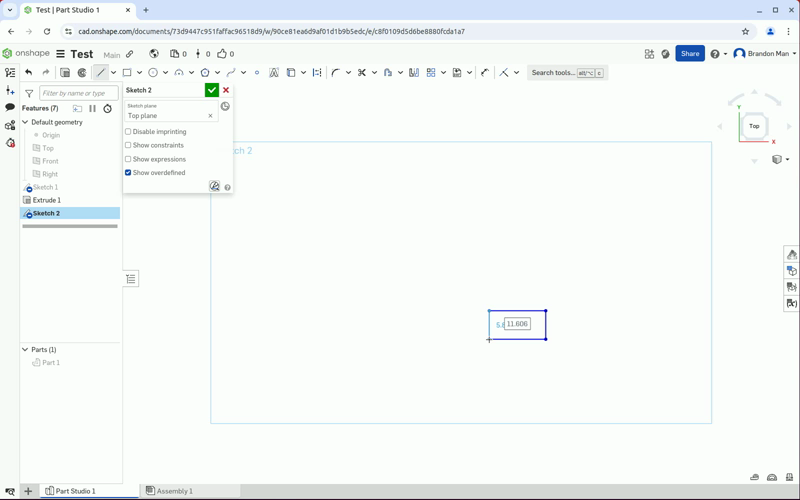
key_up(shift)
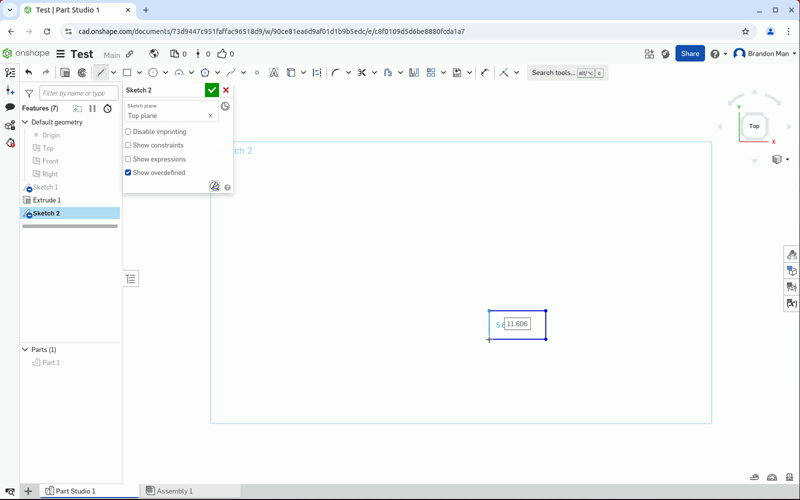
click(489, 339)
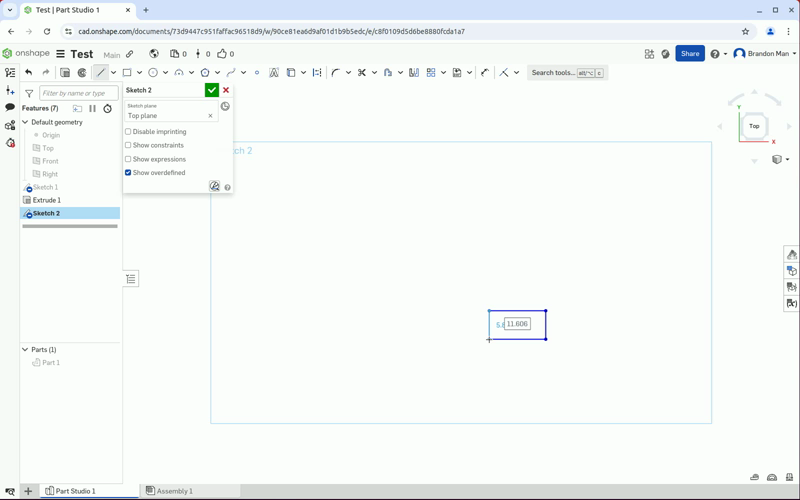
key(esc)
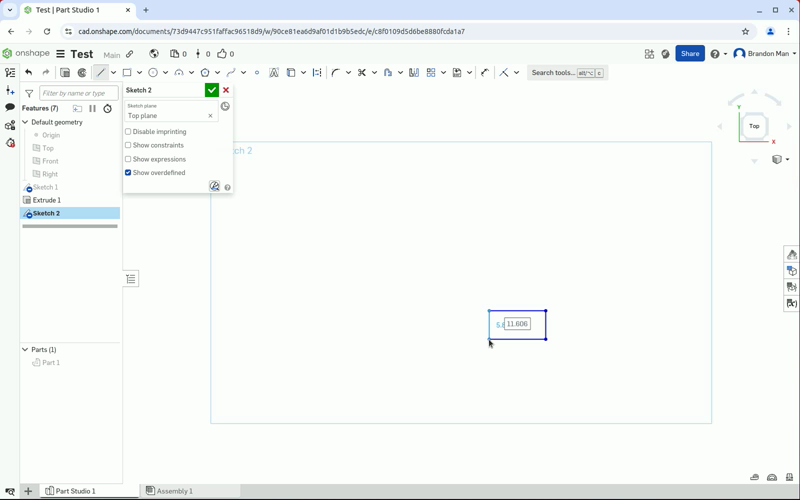
mouse_move(528, 330)
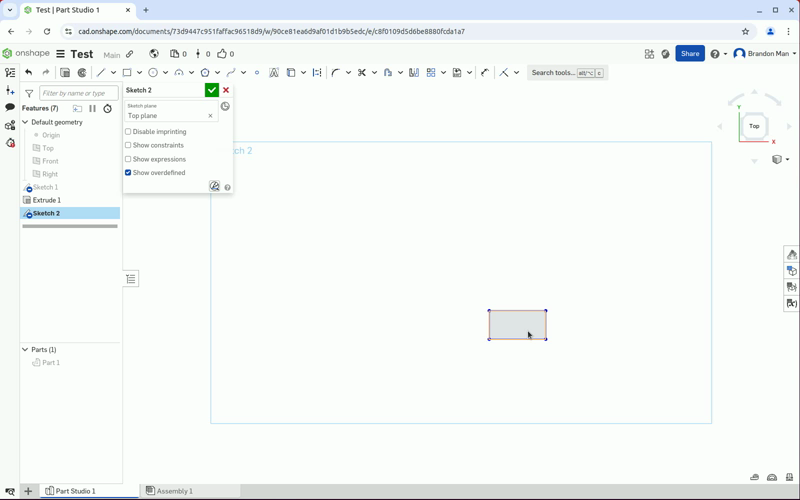
scroll(6)
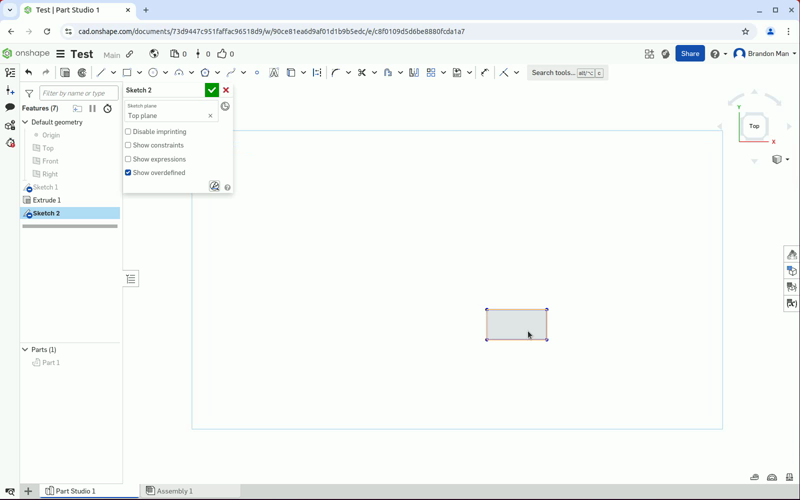
scroll(6)
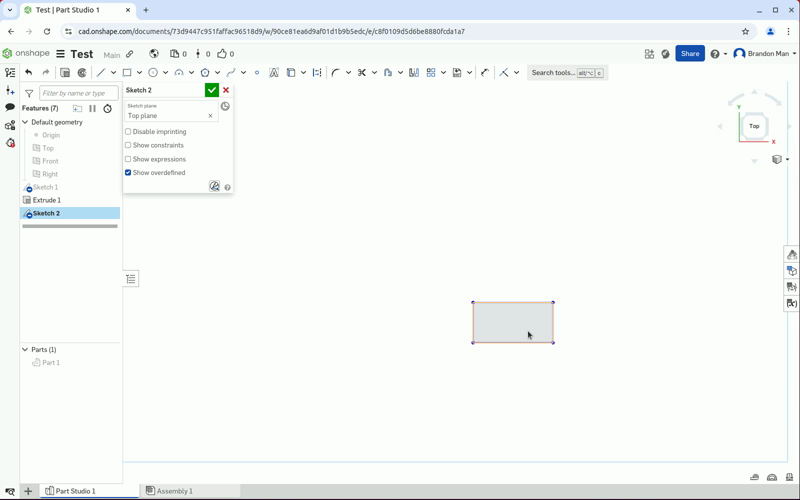
scroll(6)
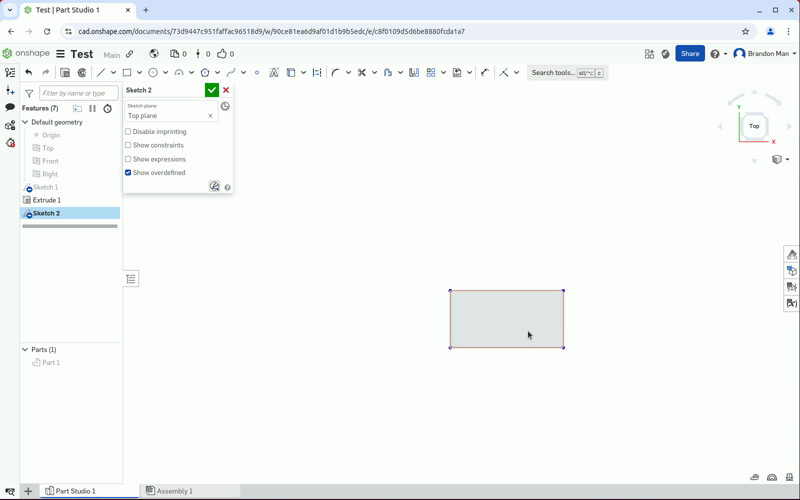
scroll(6)
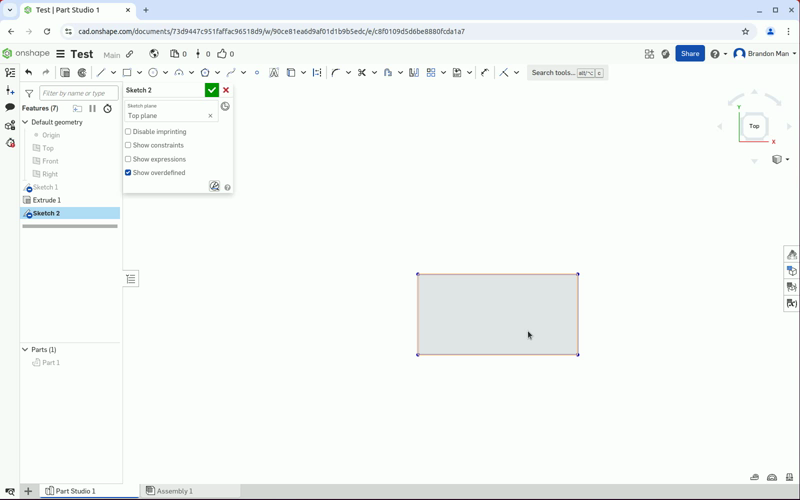
scroll(6)
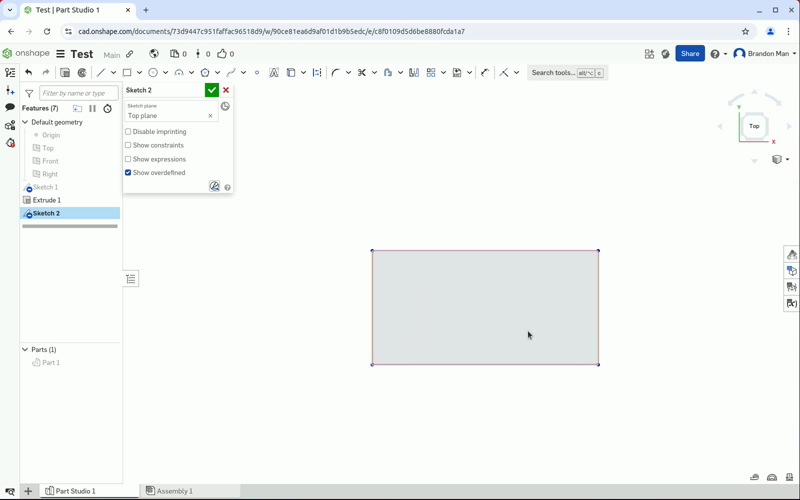
scroll(6)
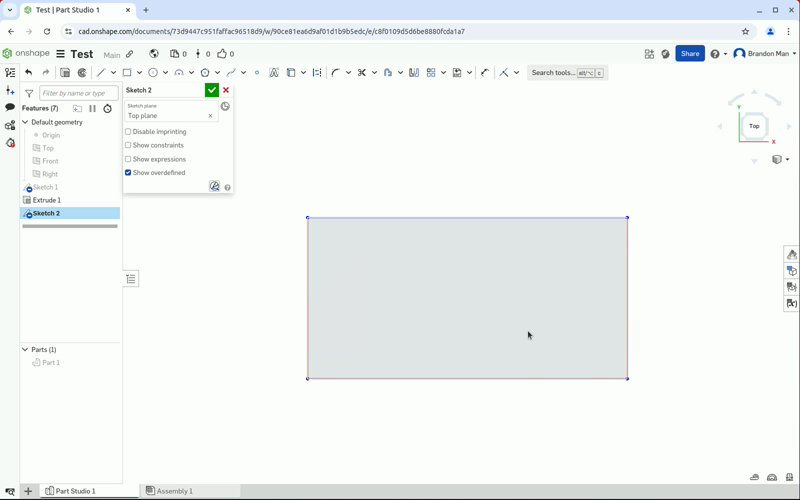
scroll(6)
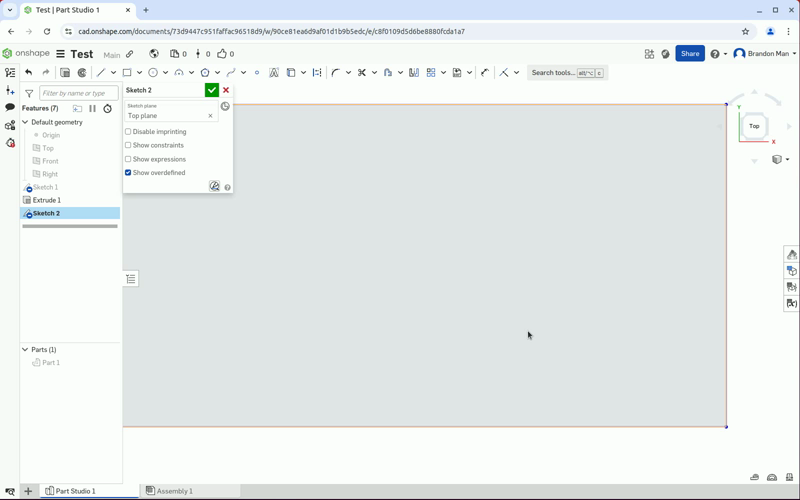
click(528, 330)
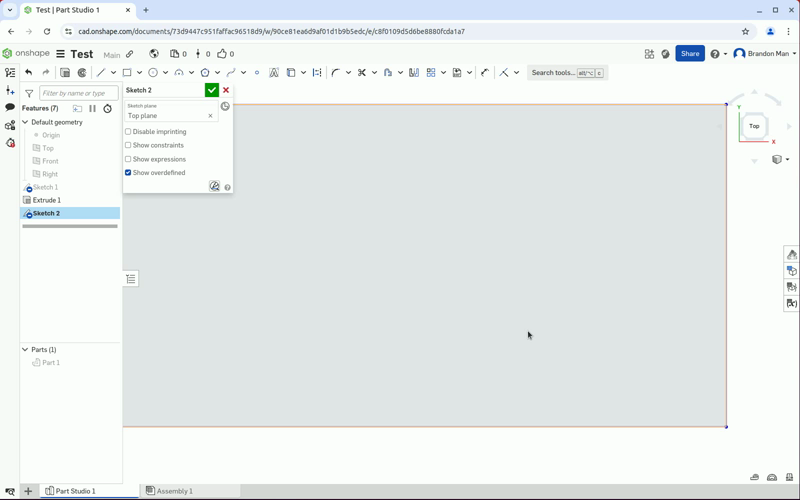
scroll(-6)
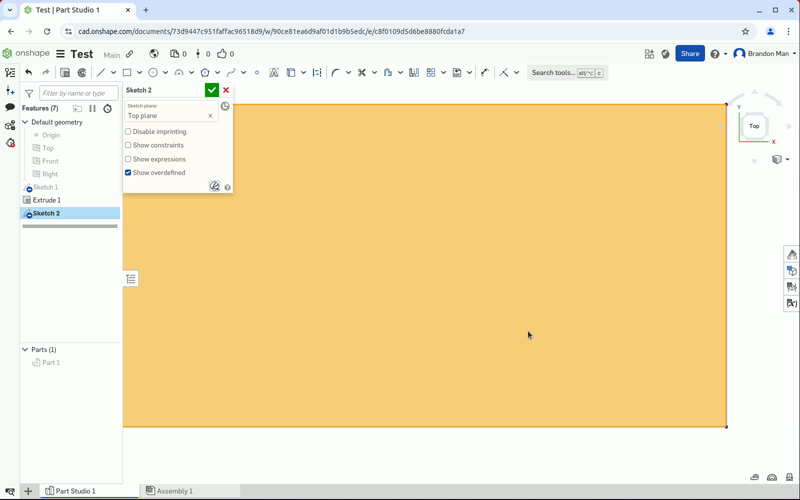
scroll(-6)
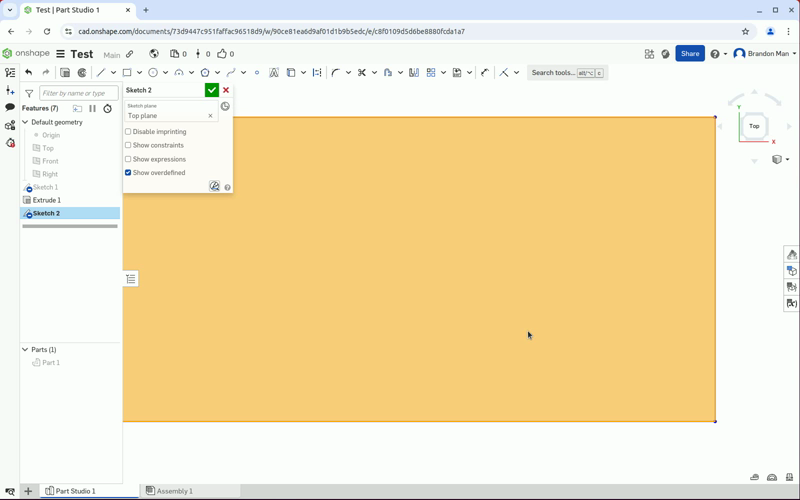
scroll(-6)
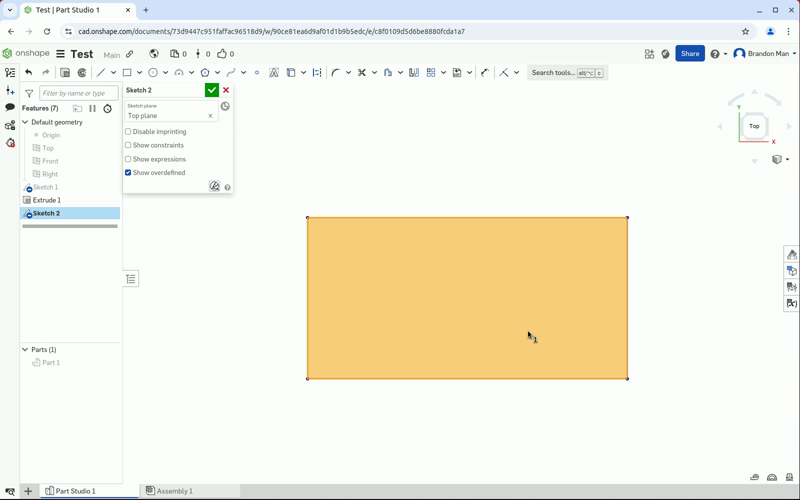
scroll(-6)
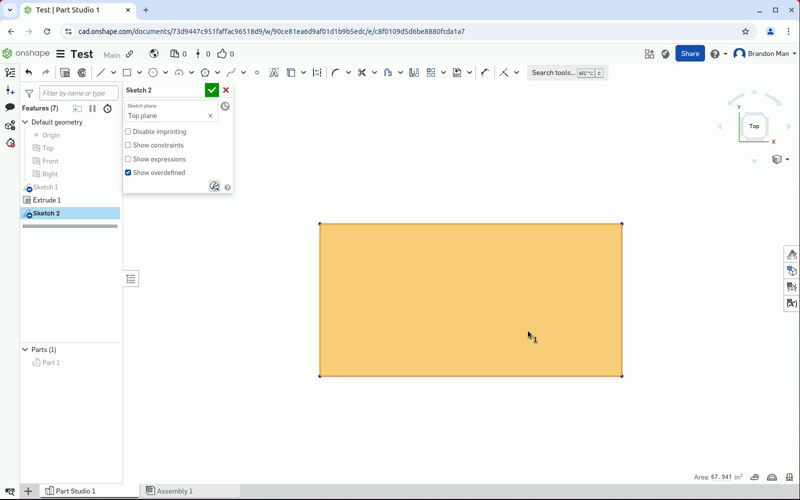
scroll(-6)
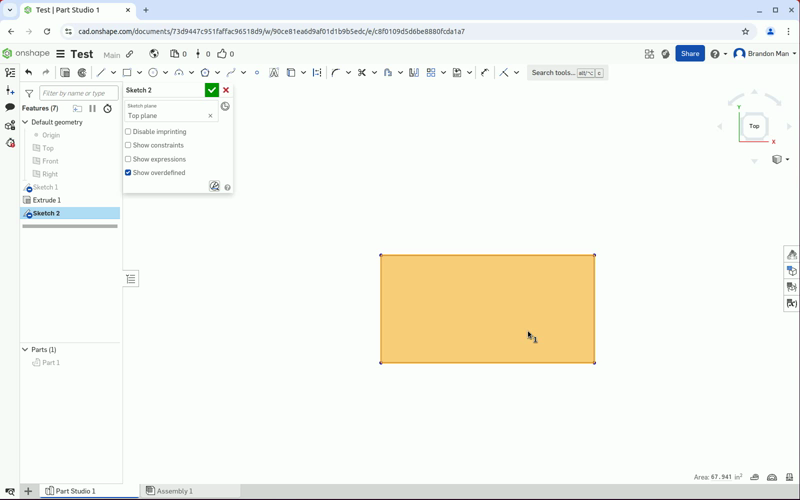
scroll(-6)
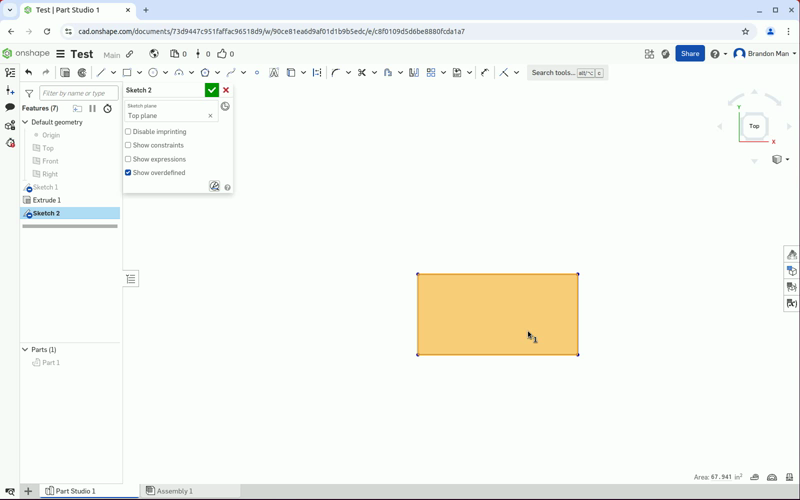
scroll(-6)
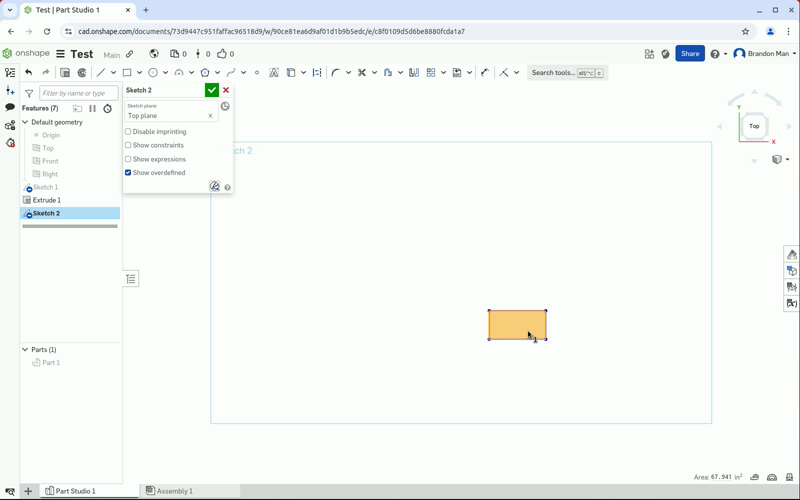
mouse_move(73, 352)
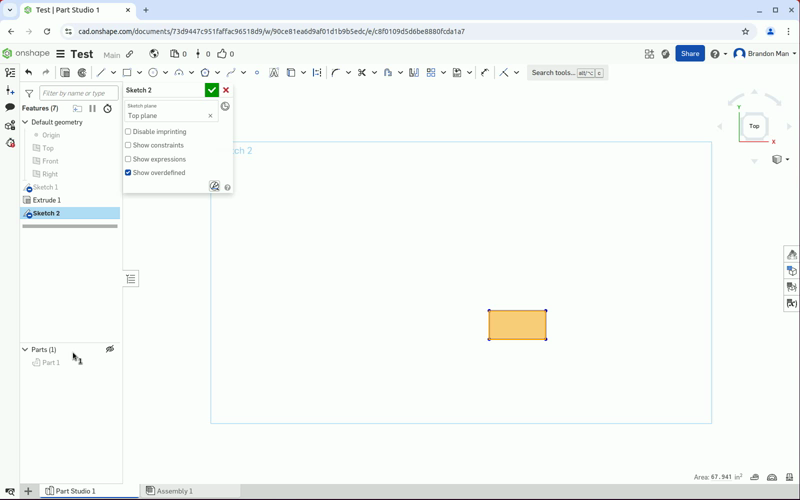
key(shift+y)
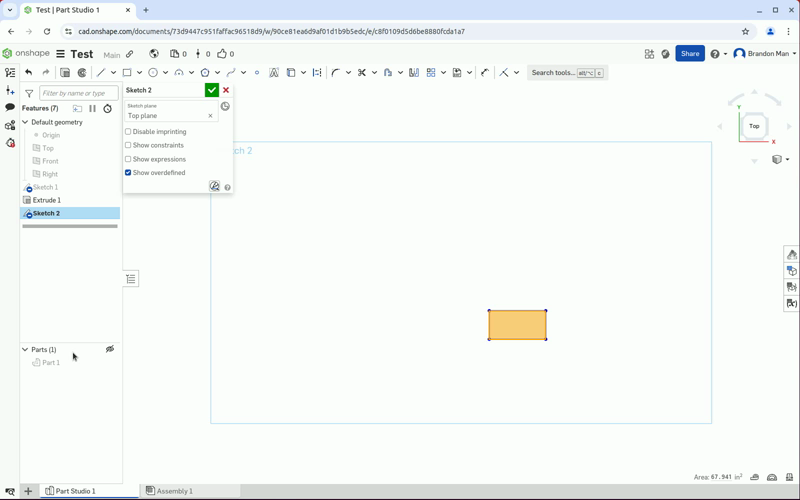
key(shift+e)
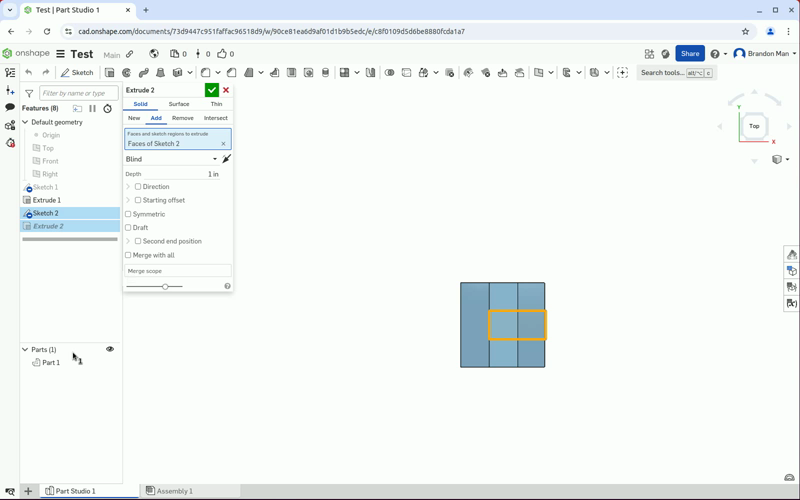
mouse_move(143, 106)
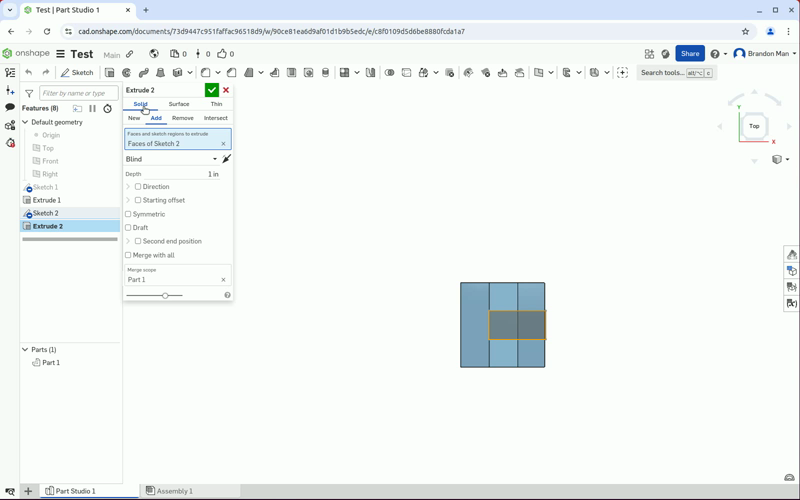
click(143, 106)
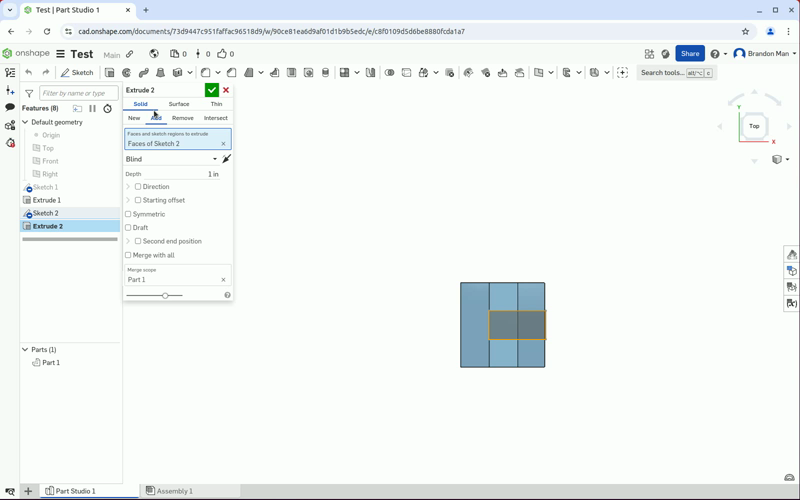
mouse_move(186, 120)
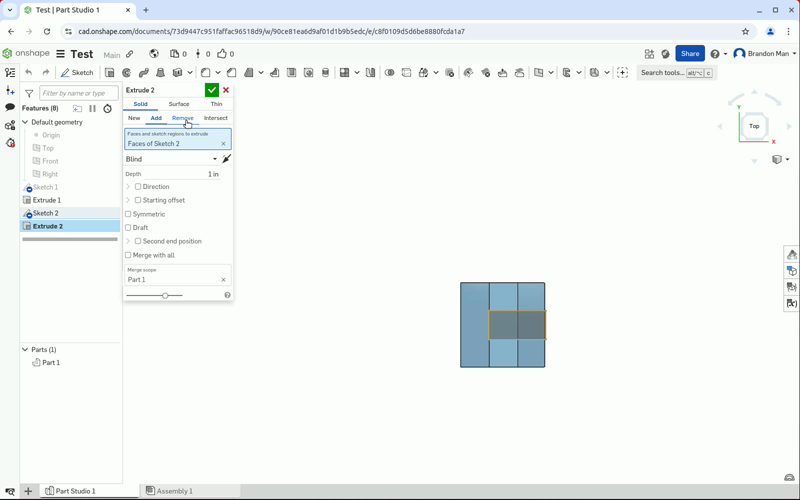
click(186, 120)
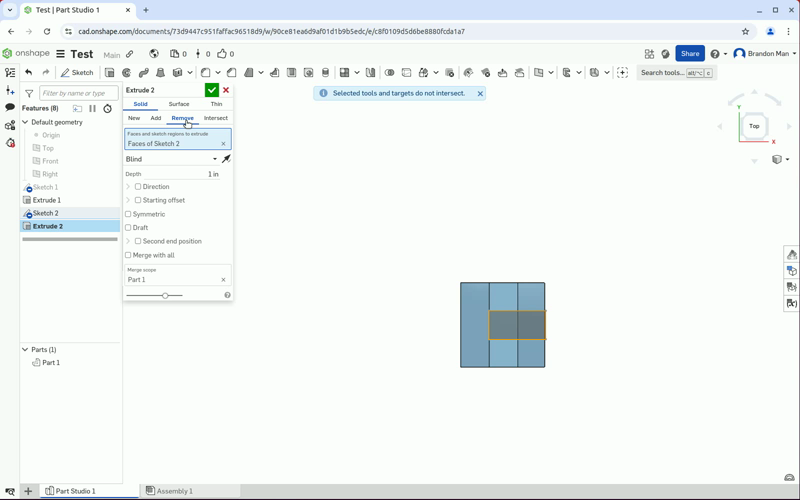
key(tab, 4)
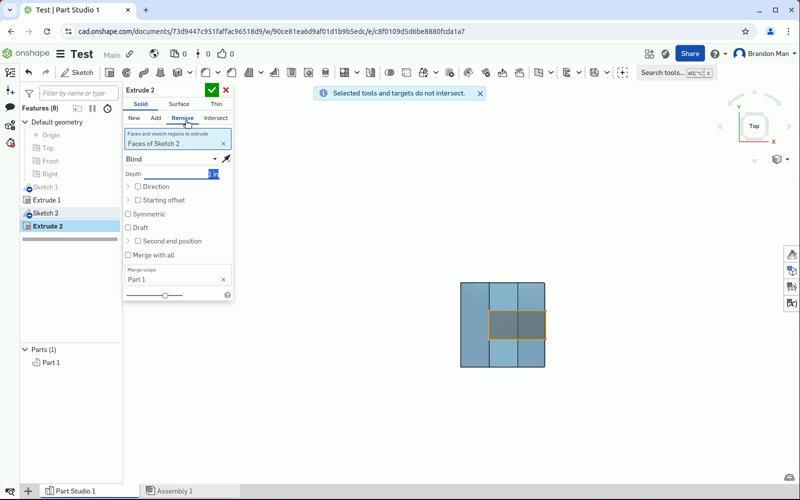
text(-20.22)
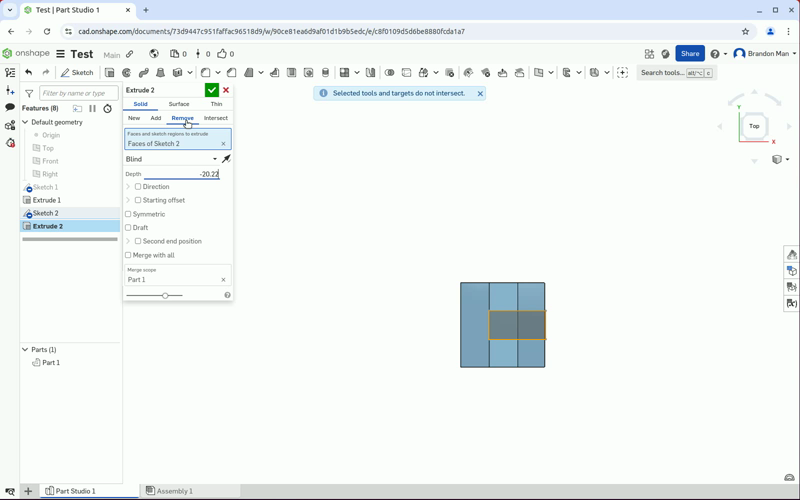
key(tab, 6)
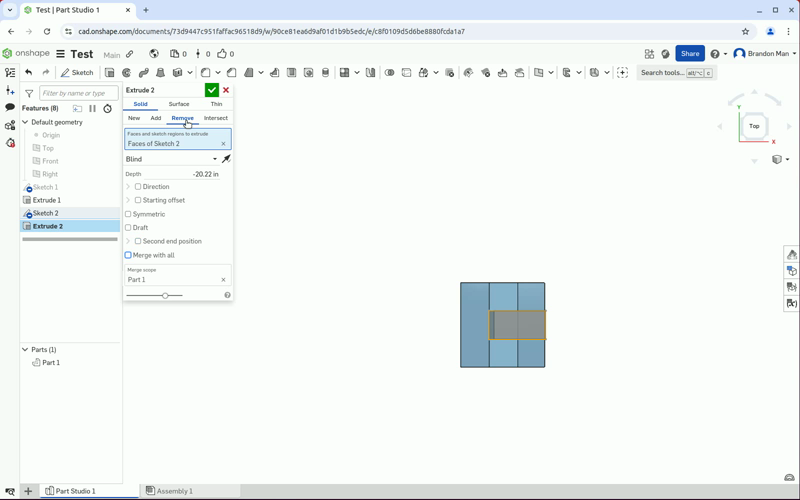
key(space)
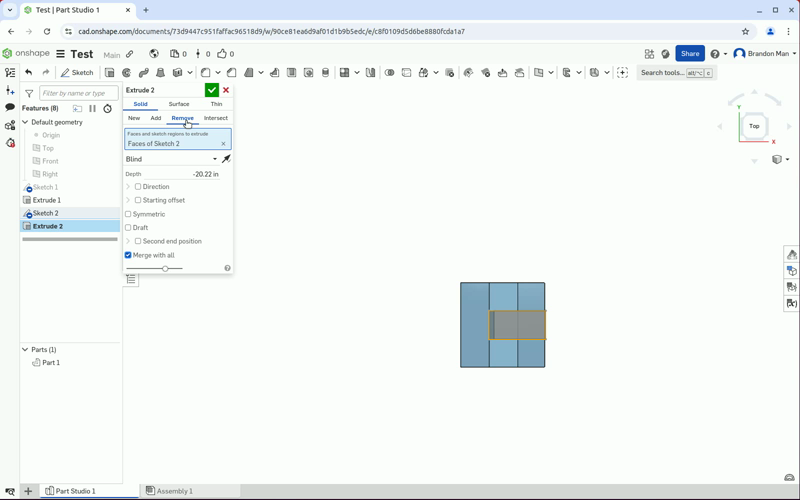
key(enter)
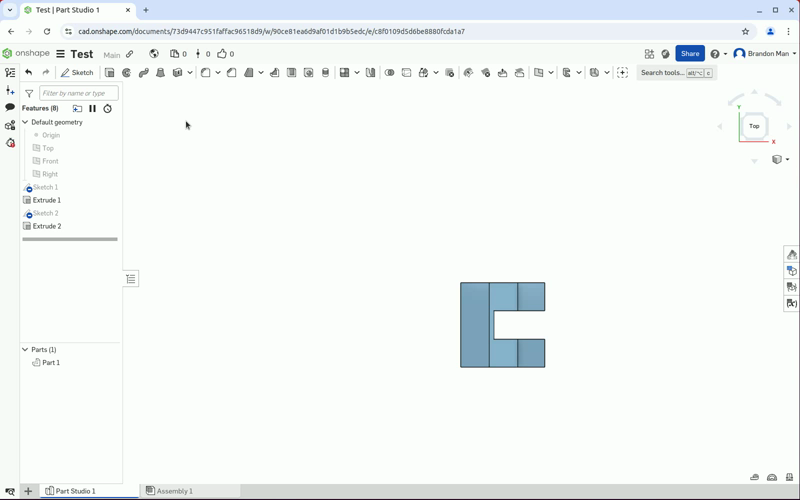
key(shift+h)
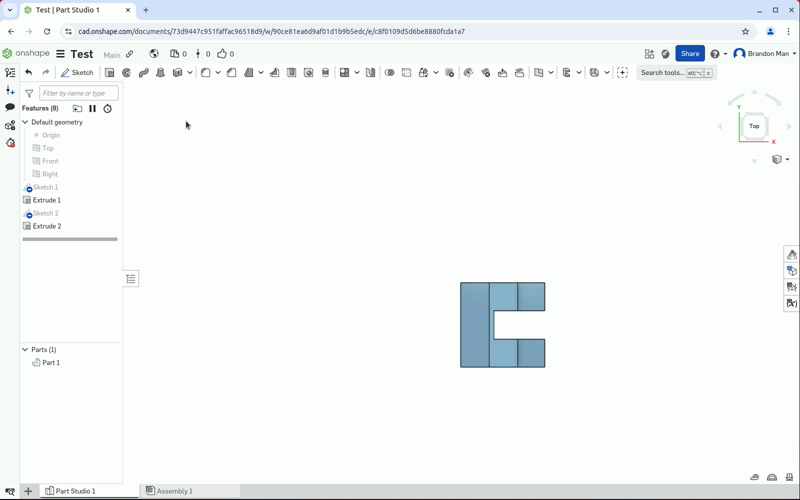
key(shift+h)
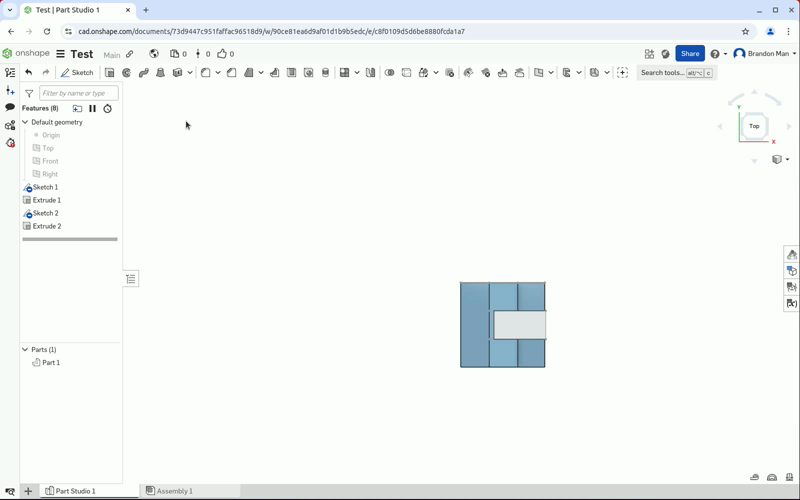
key(shift+7)
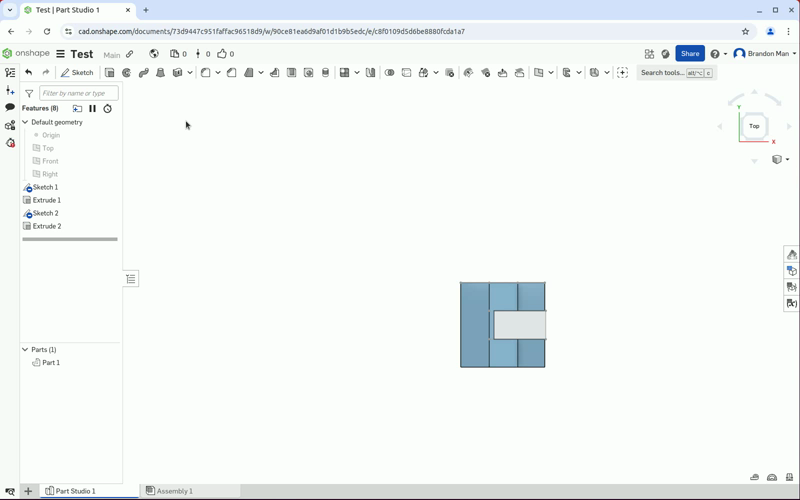
key(up, 3)
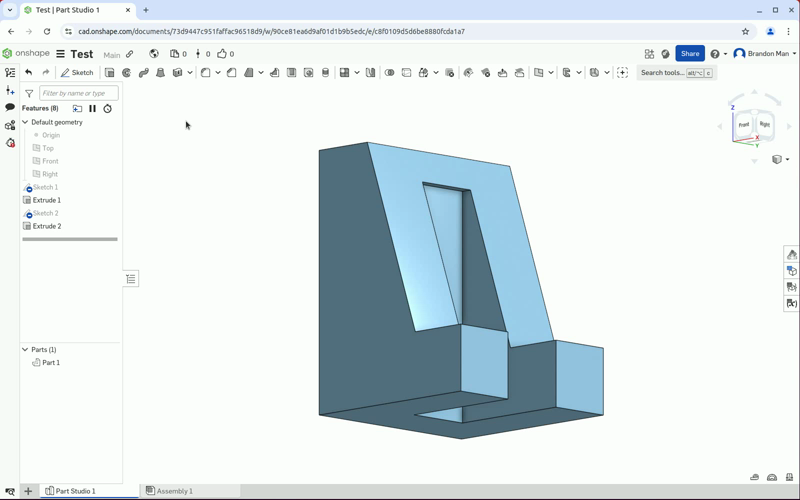
key(left, 3)
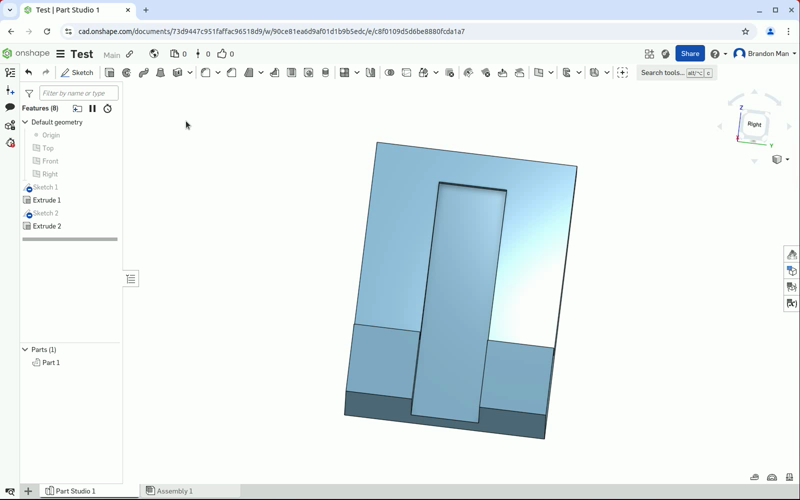
key(right, 3)
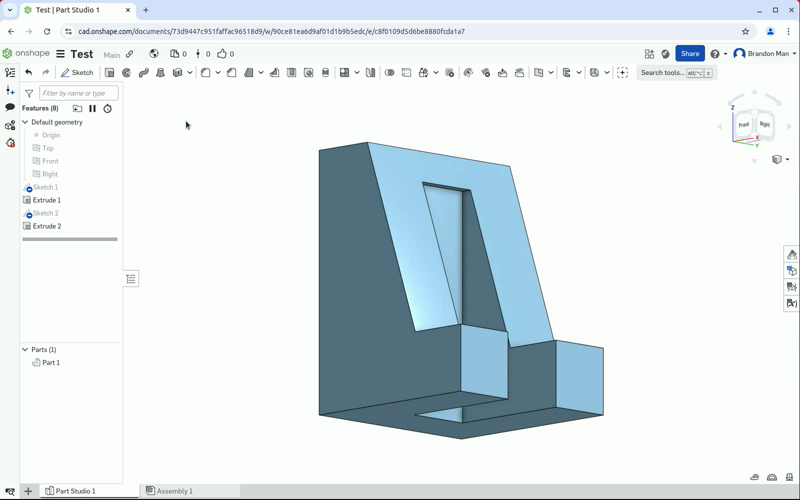
key(down, 3)
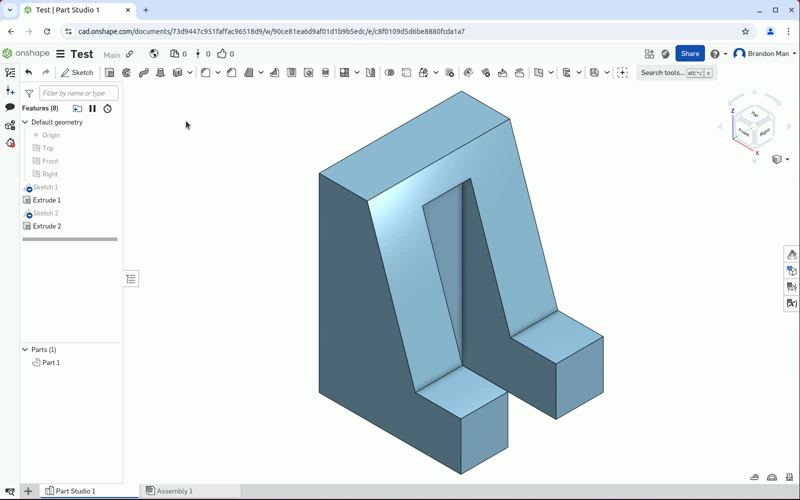
mouse_move(73, 189)
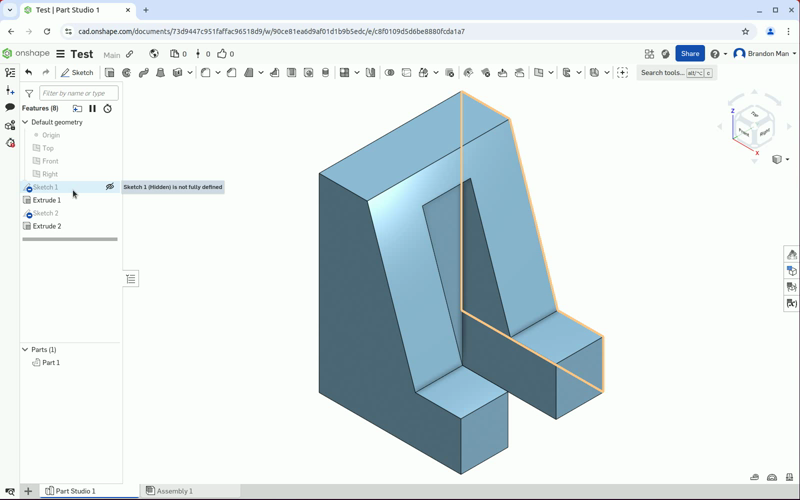
click(73, 189)